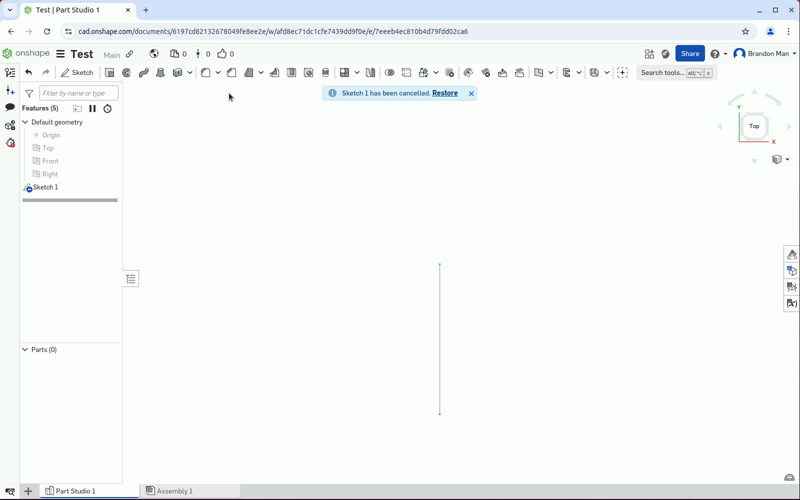
key(shift+h)
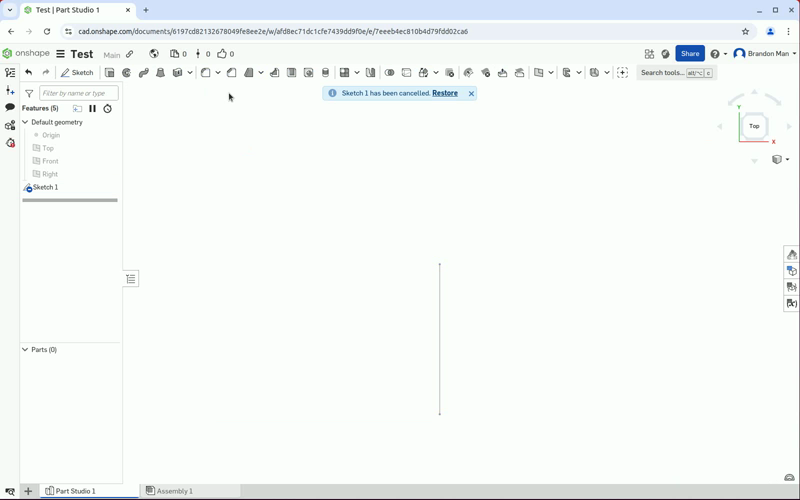
key(shift+s)
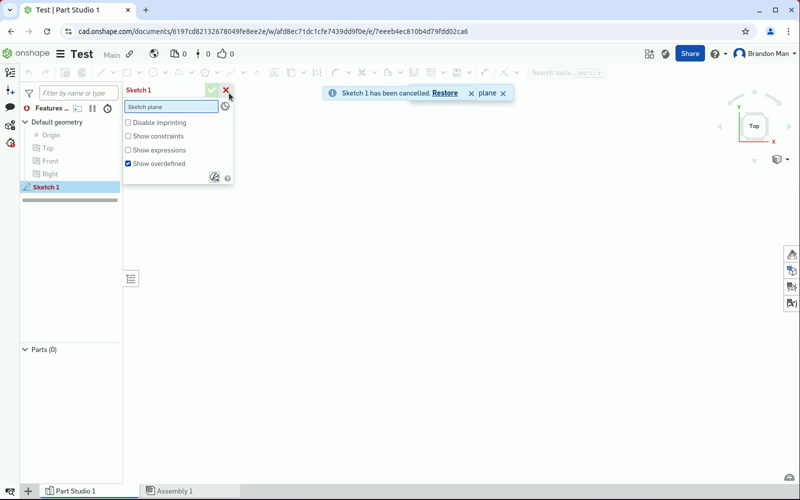
mouse_move(73, 150)
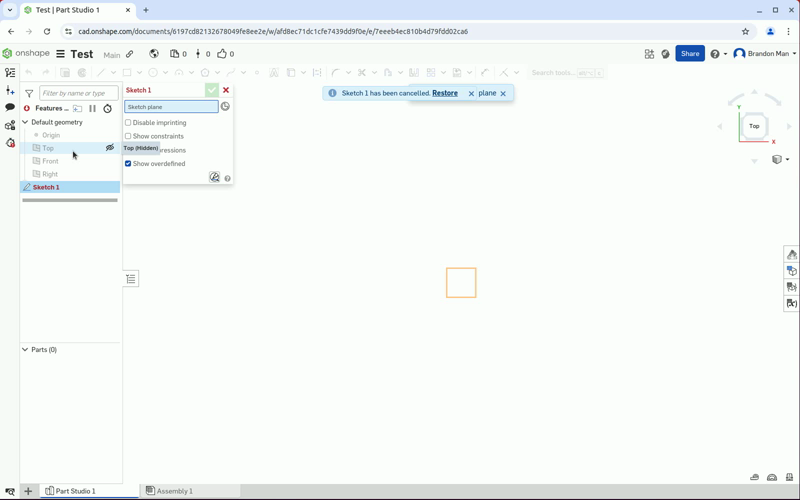
click(73, 150)
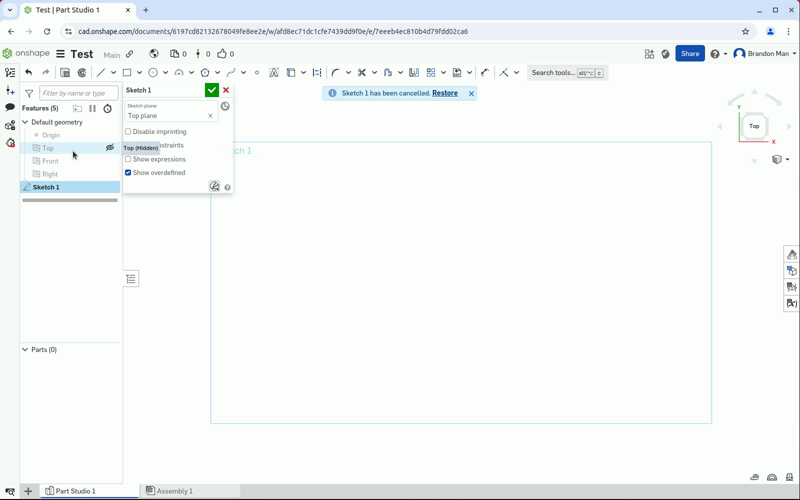
mouse_move(73, 352)
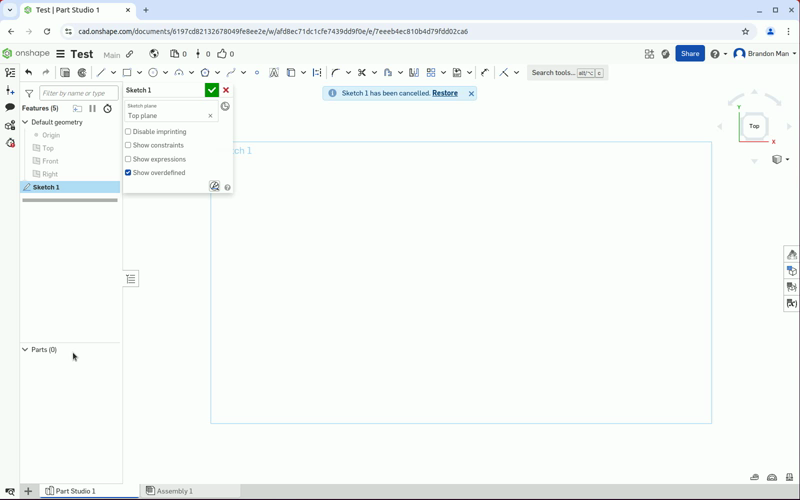
key(y)
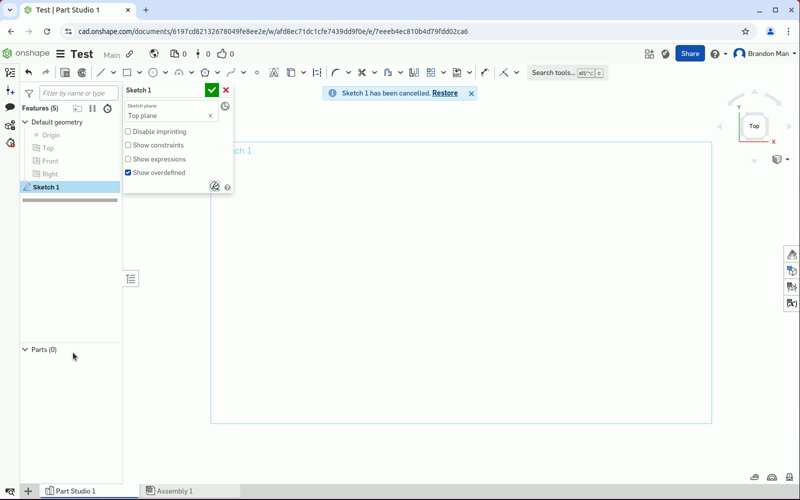
key(c)
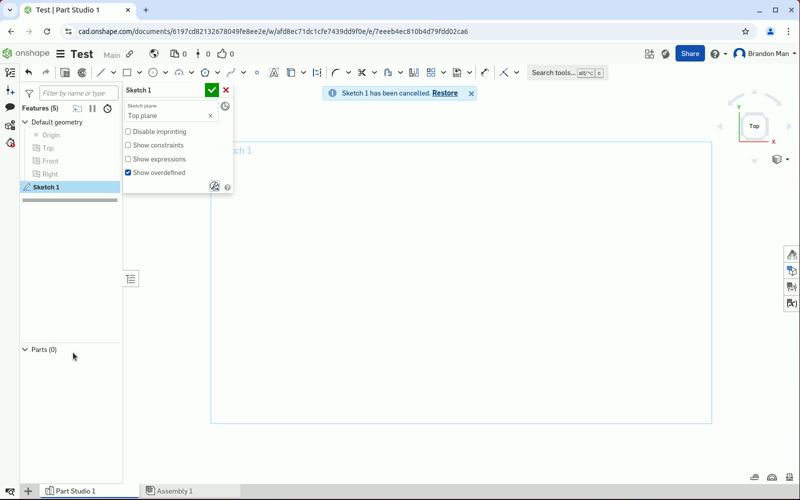
key_down(shift)
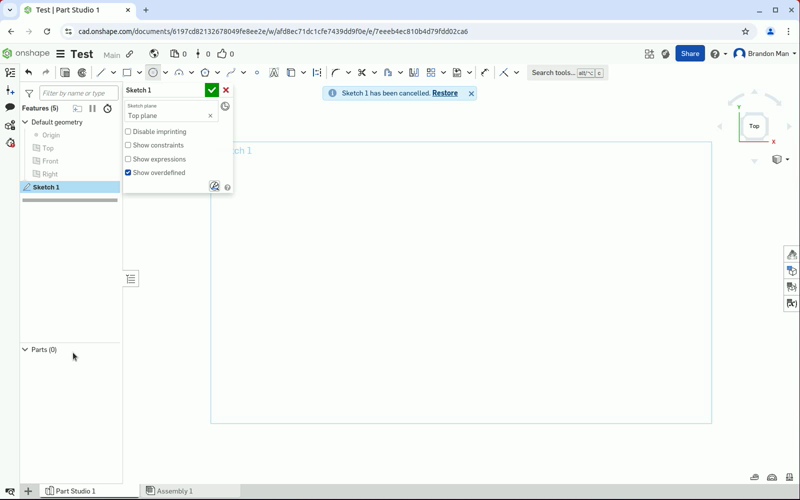
mouse_move(460, 282)
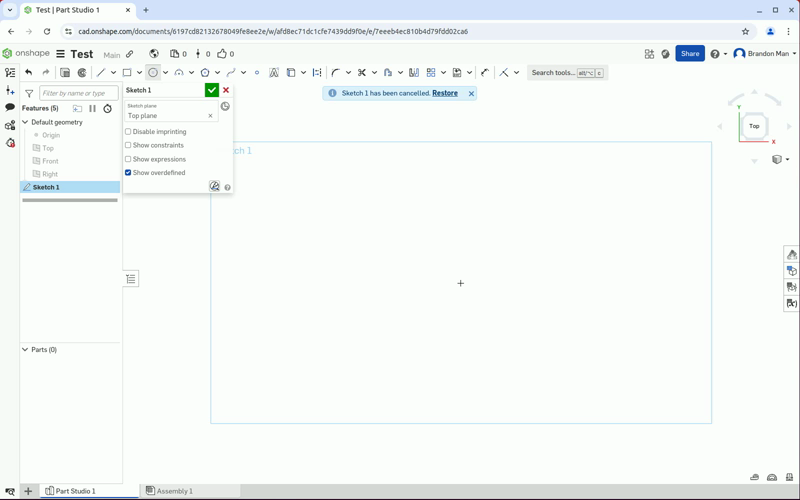
click(460, 282)
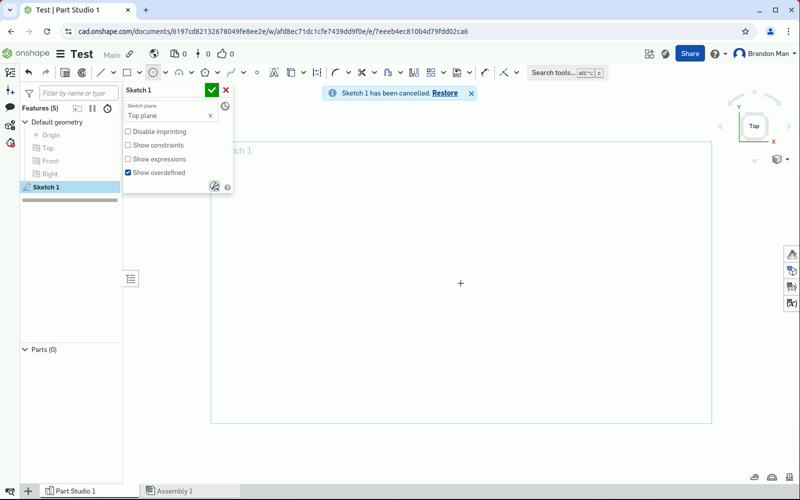
key_up(shift)
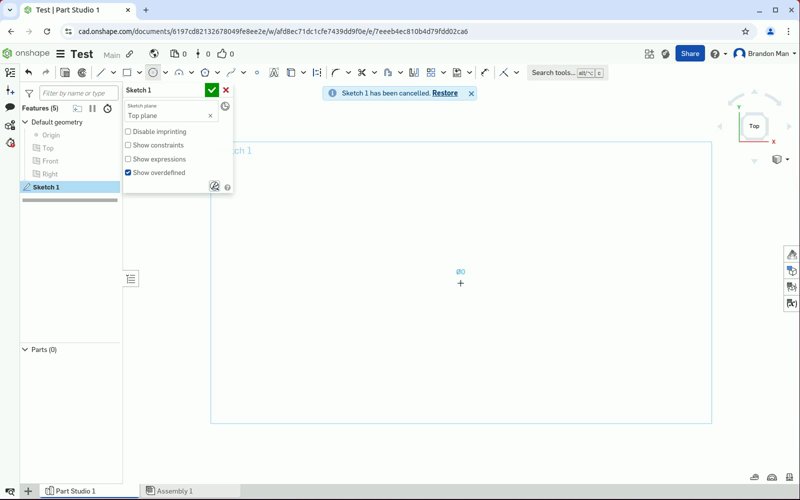
mouse_move(477, 282)
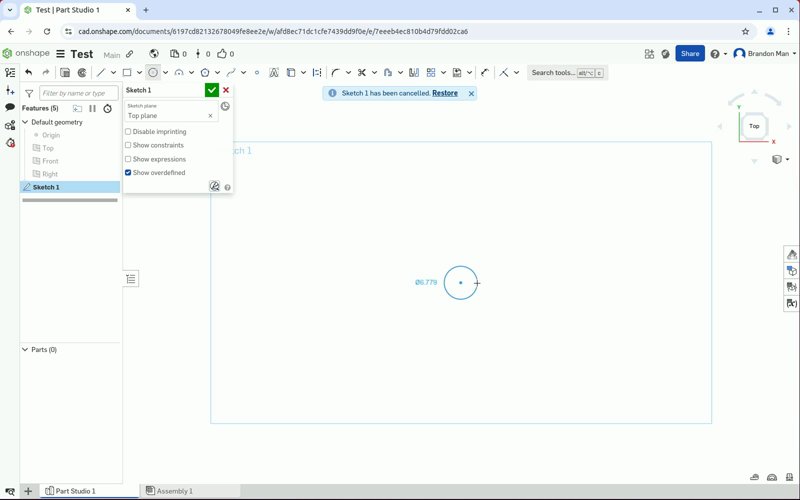
click(477, 282)
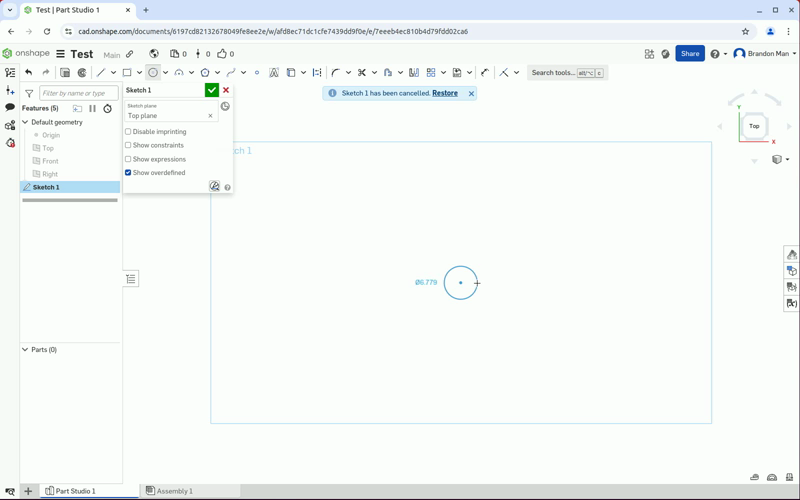
key(esc)
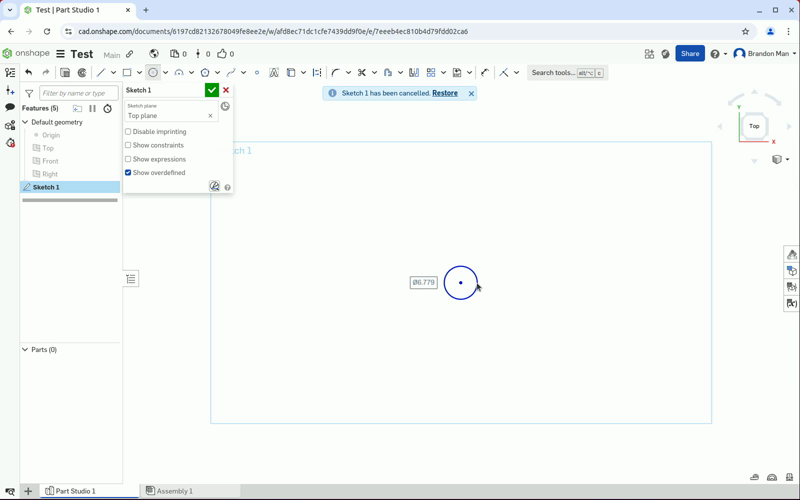
mouse_move(471, 278)
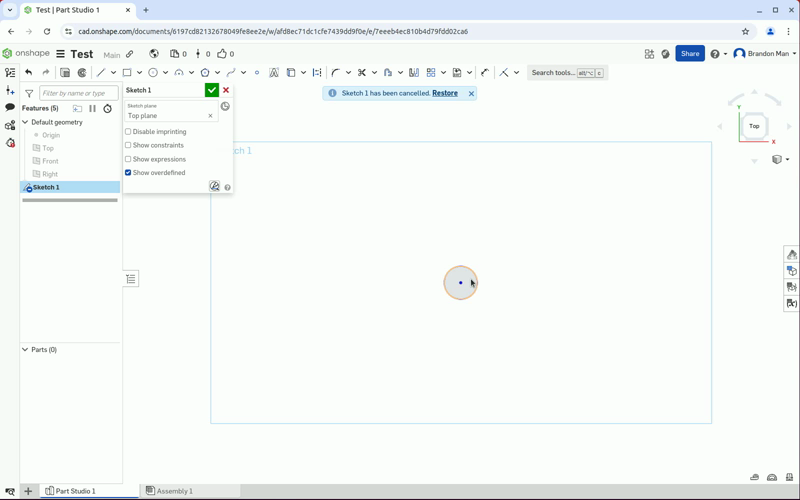
scroll(6)
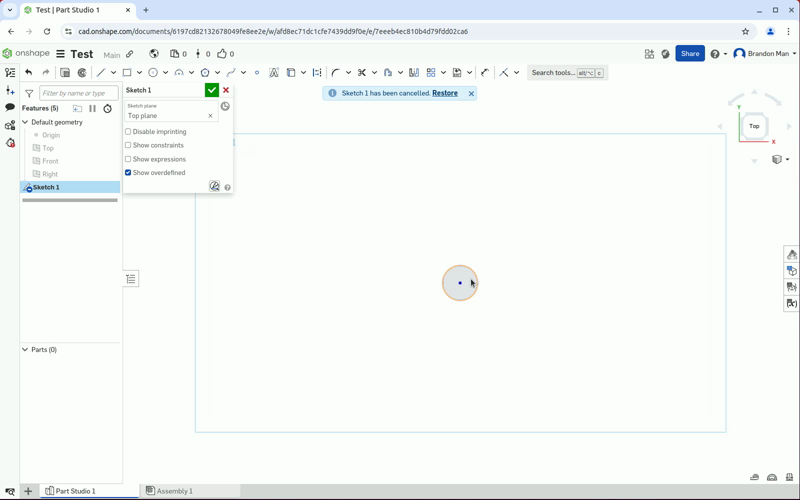
scroll(6)
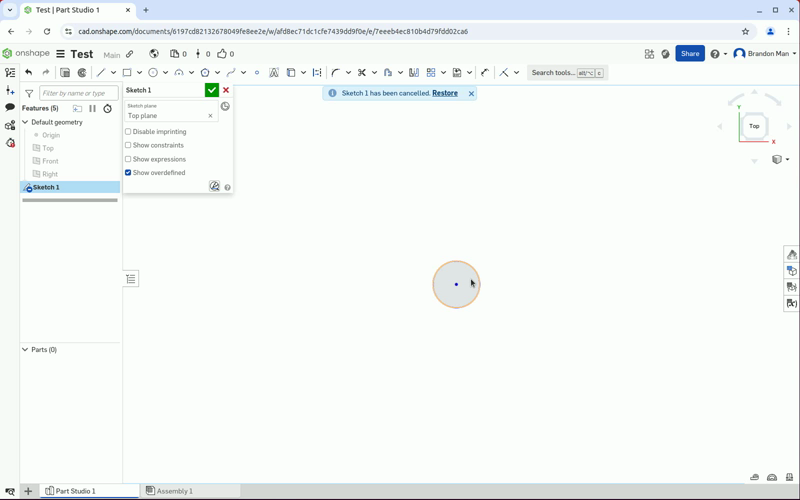
scroll(6)
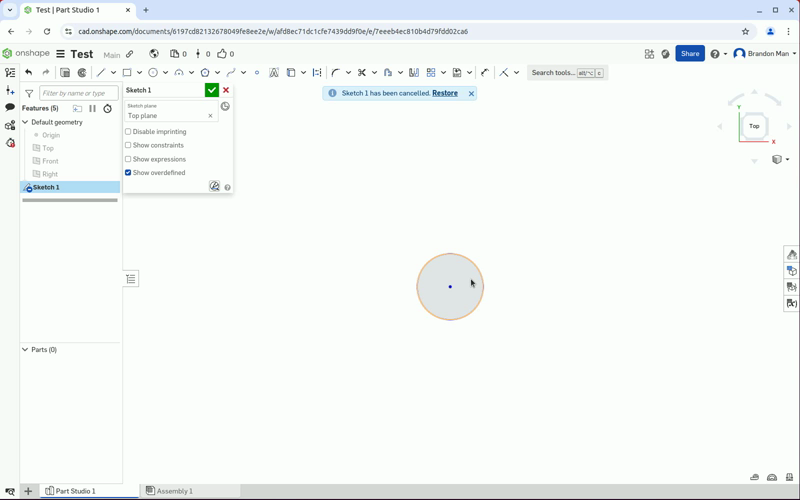
scroll(6)
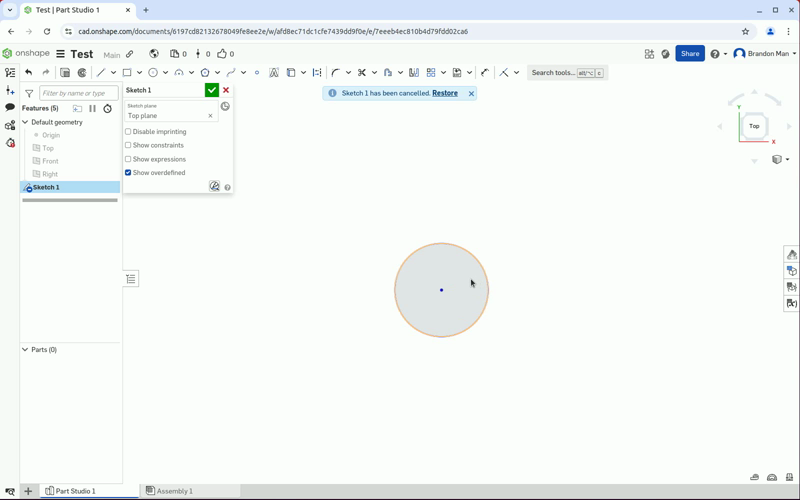
scroll(6)
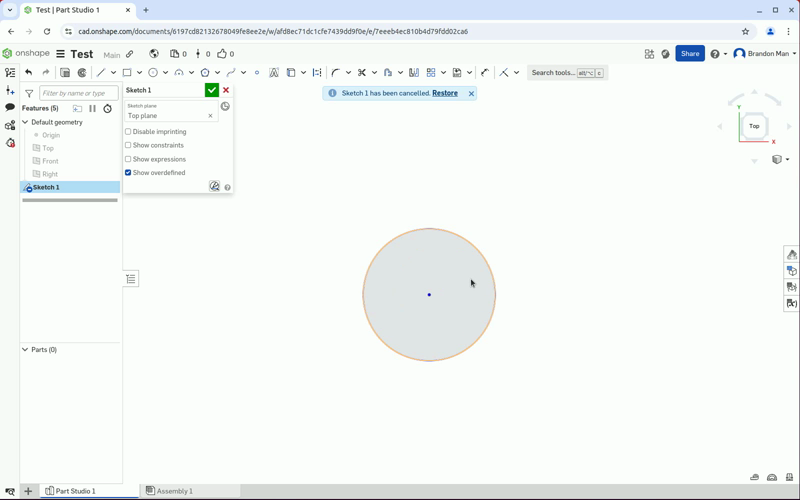
scroll(6)
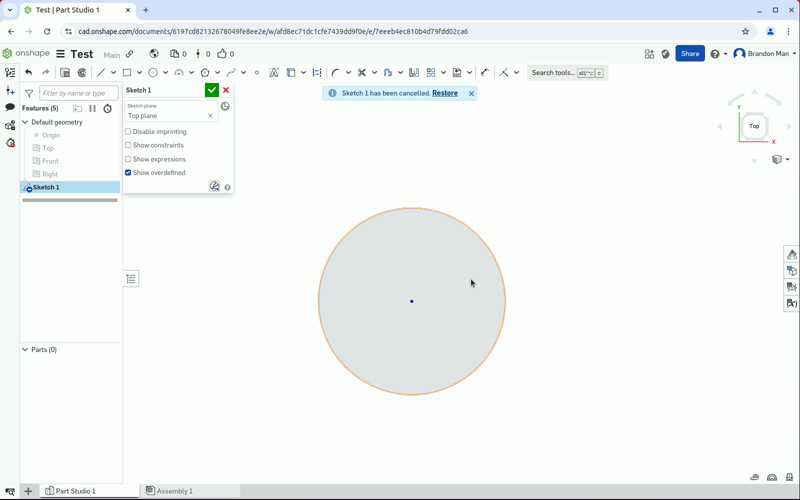
scroll(6)
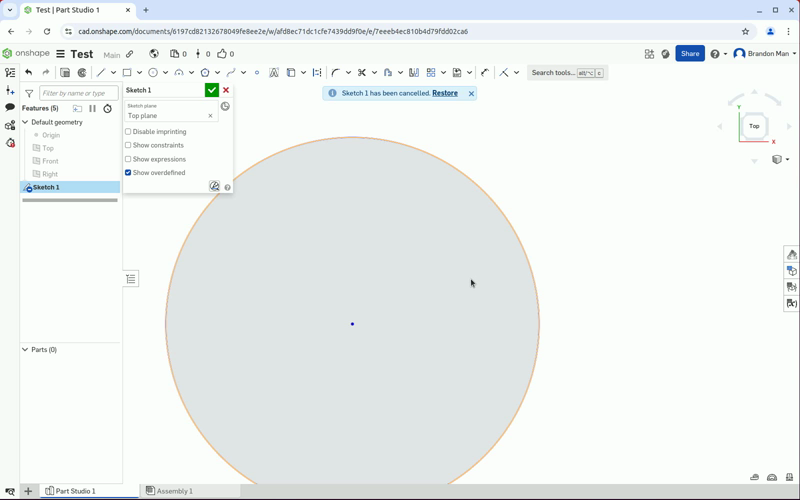
click(471, 278)
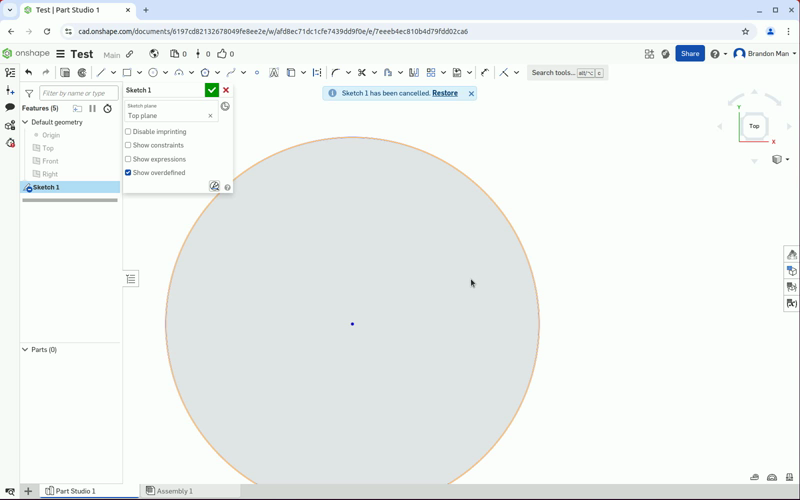
scroll(-6)
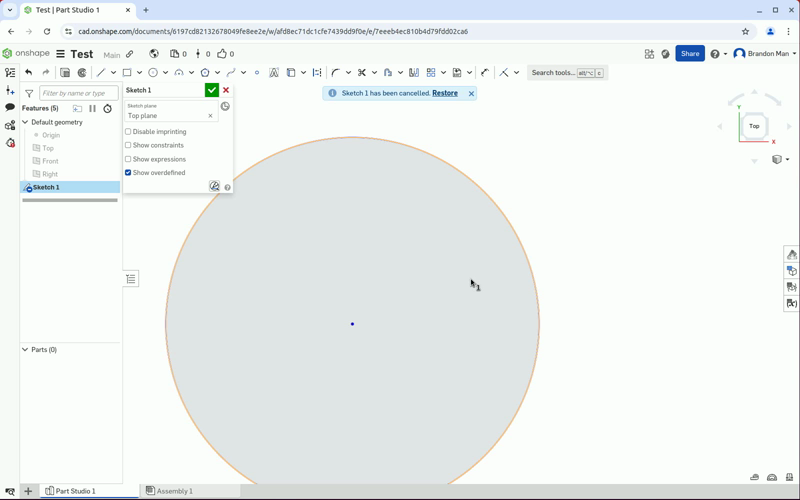
scroll(-6)
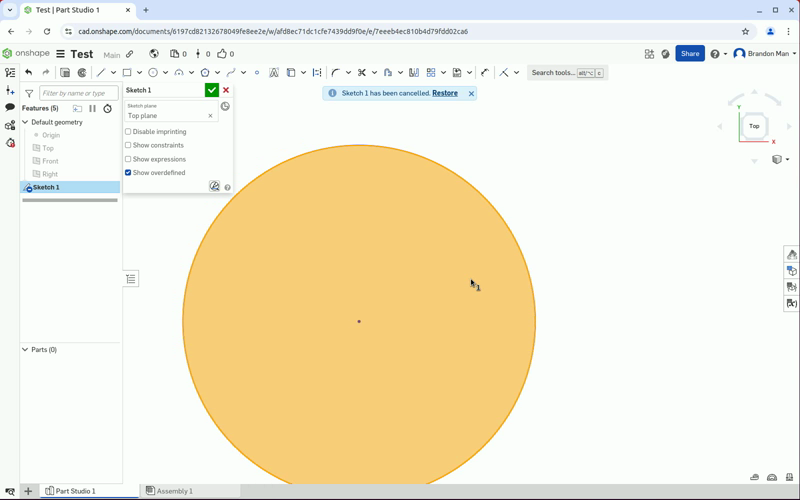
scroll(-6)
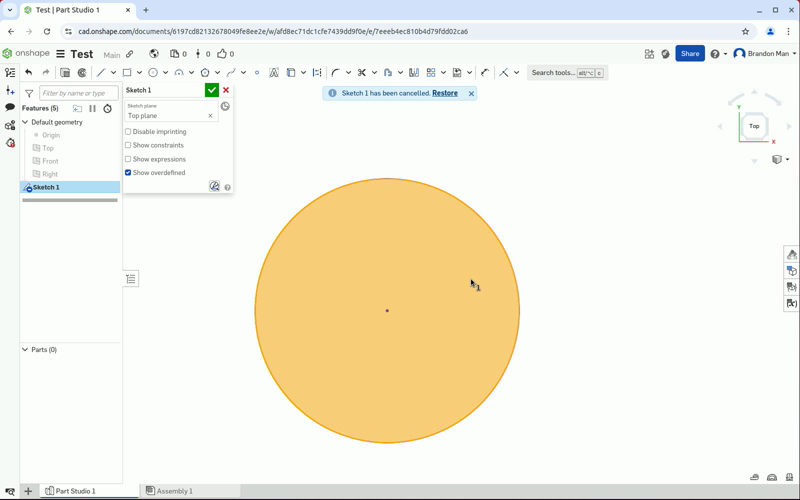
scroll(-6)
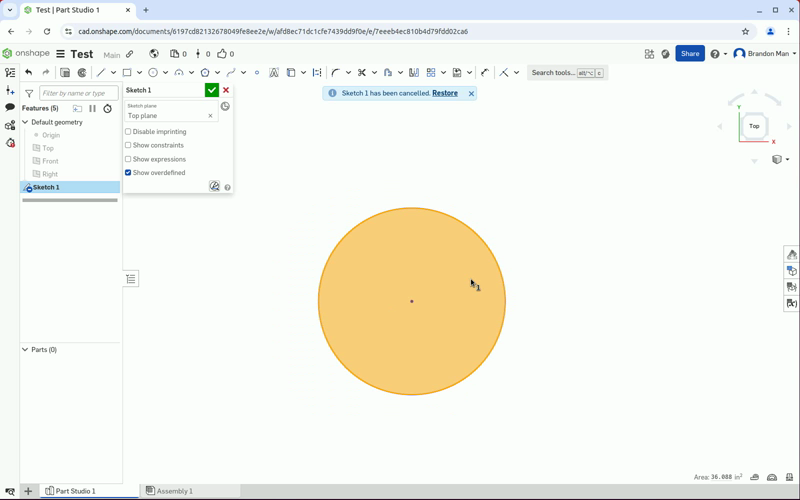
scroll(-6)
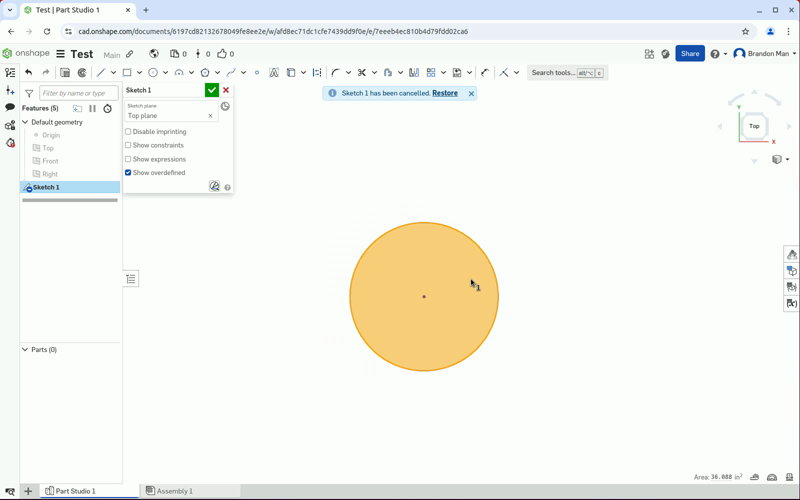
scroll(-6)
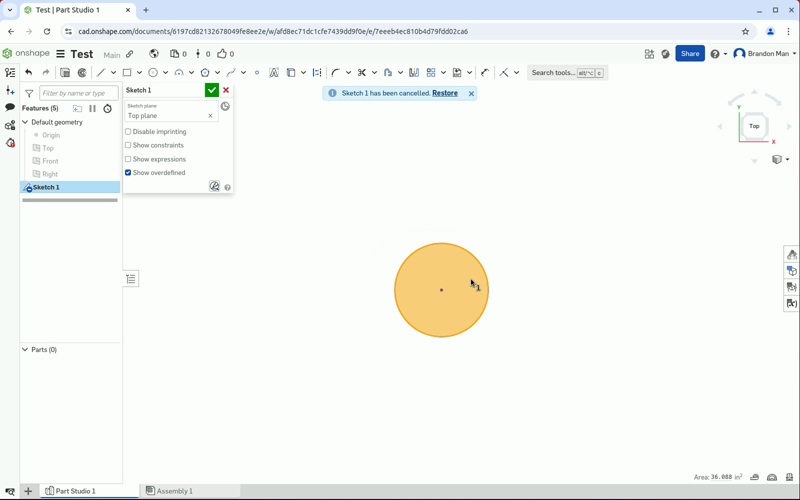
scroll(-6)
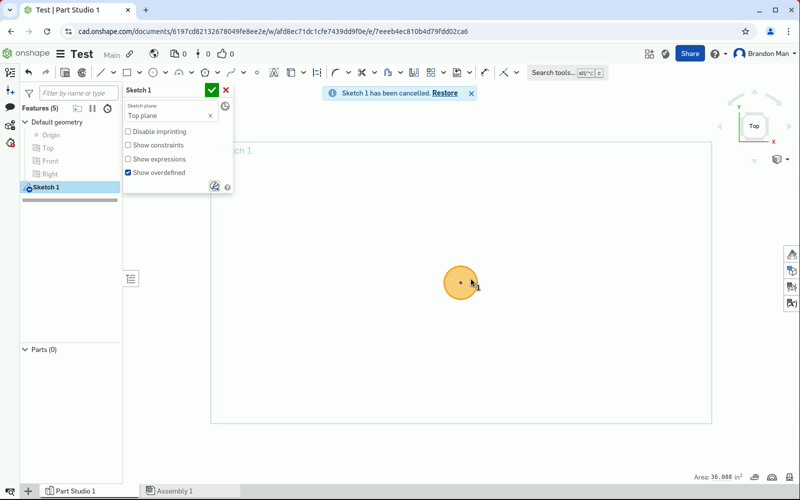
mouse_move(73, 352)
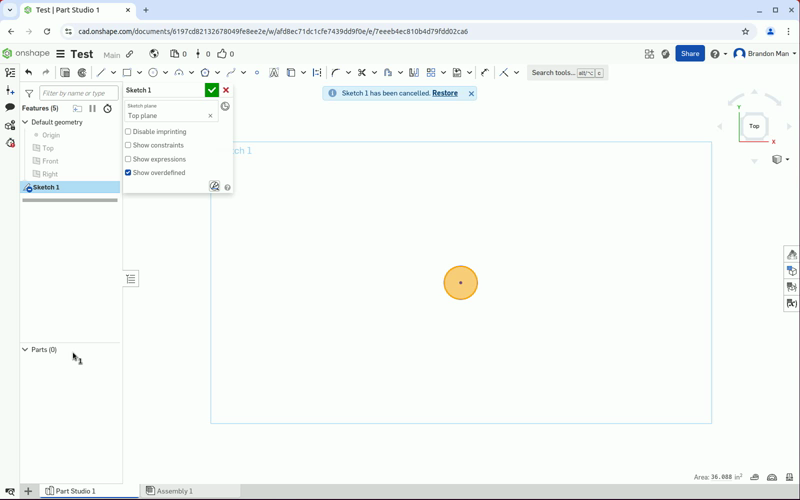
key(shift+y)
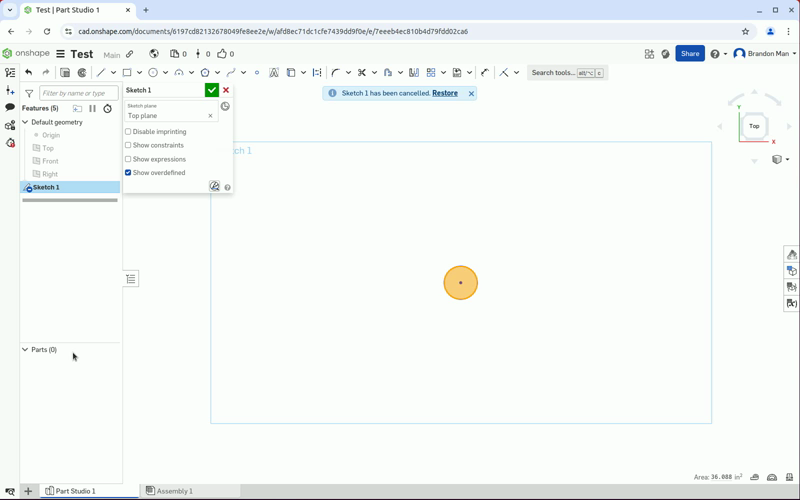
key(shift+e)
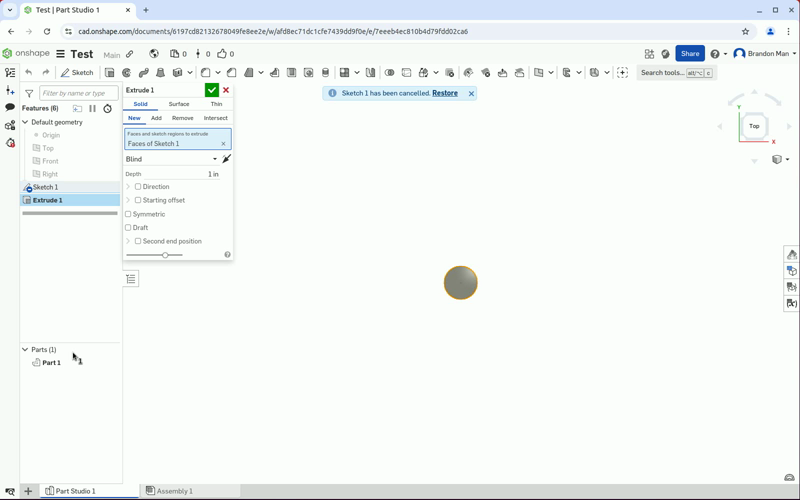
mouse_move(143, 106)
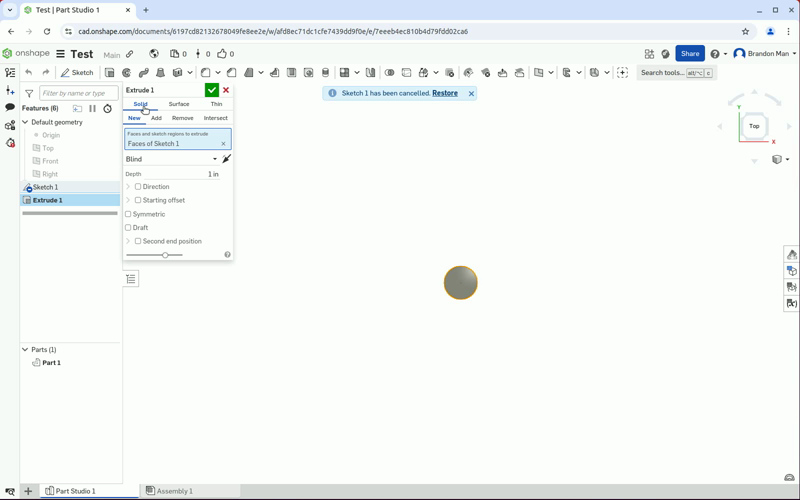
click(143, 106)
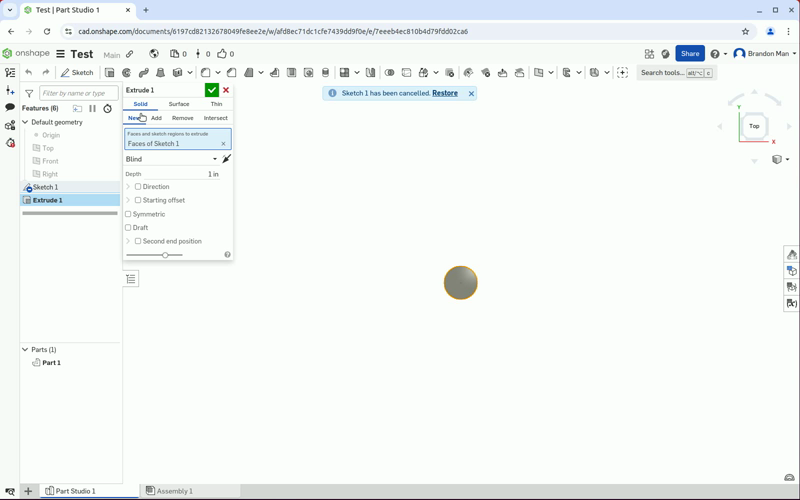
mouse_move(137, 120)
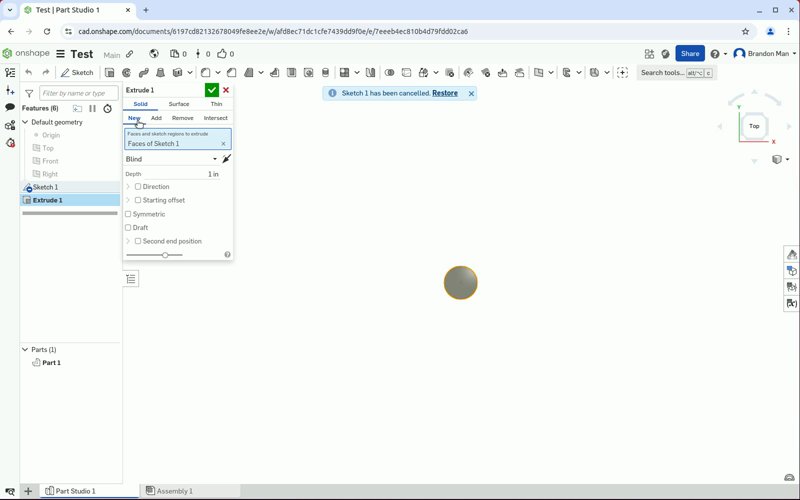
click(137, 120)
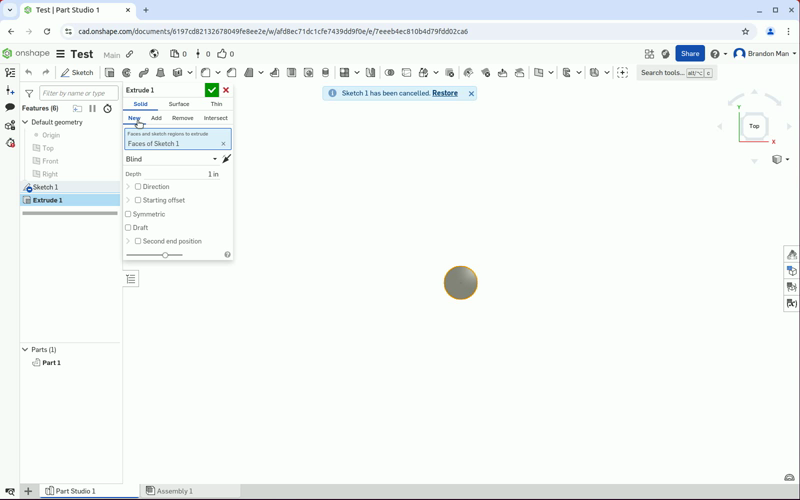
key(tab, 4)
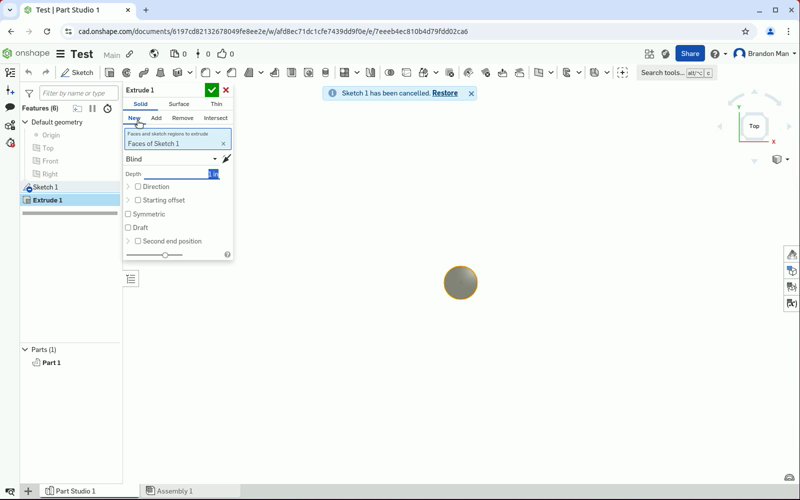
text(3.37)
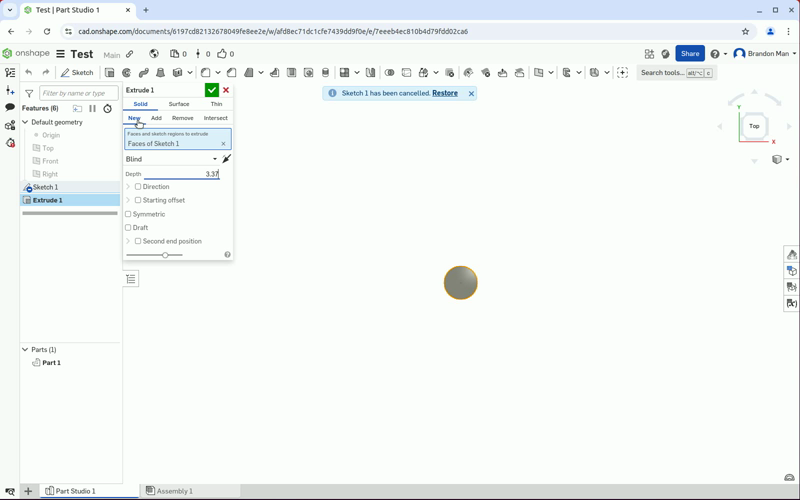
key(enter)
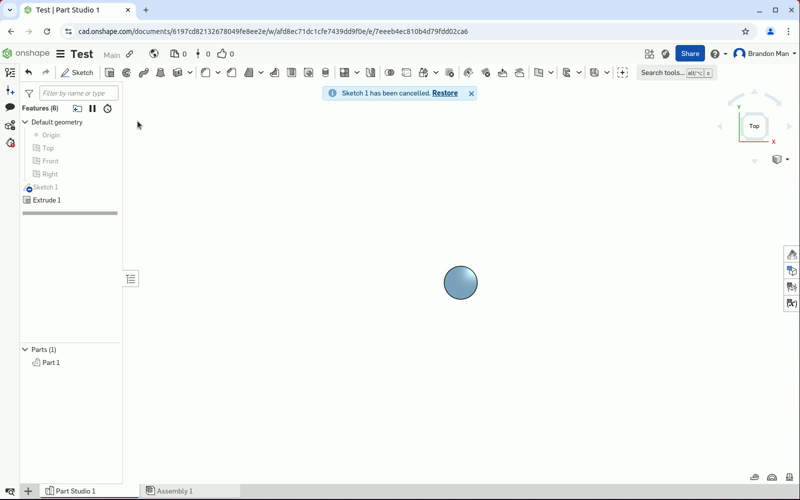
key(shift+h)
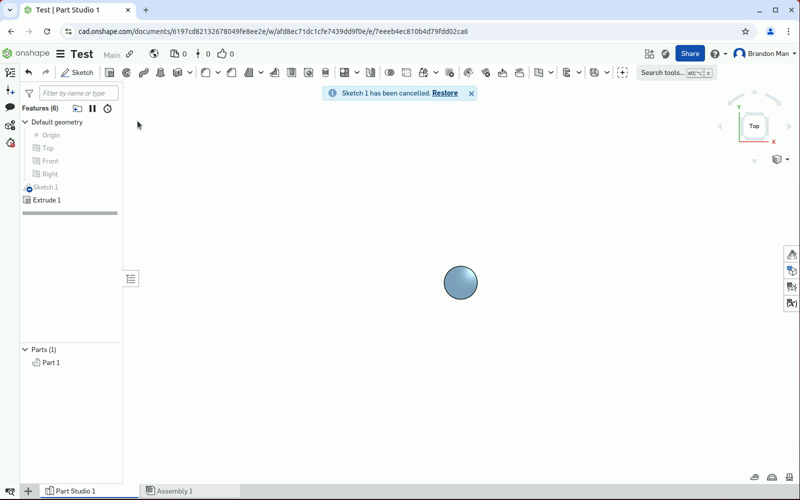
key(shift+h)
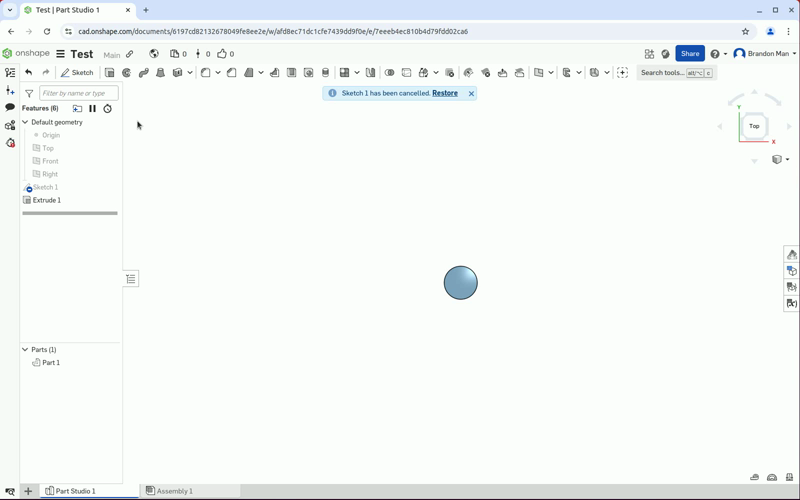
mouse_move(73, 189)
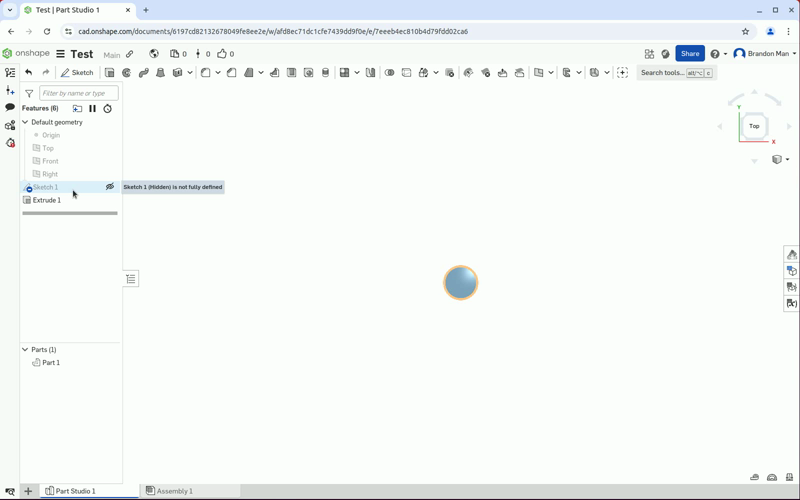
click(73, 189)
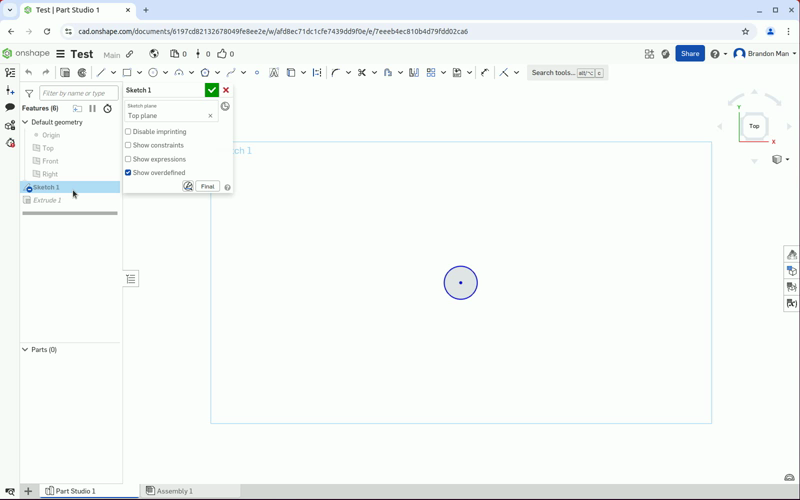
mouse_move(229, 92)
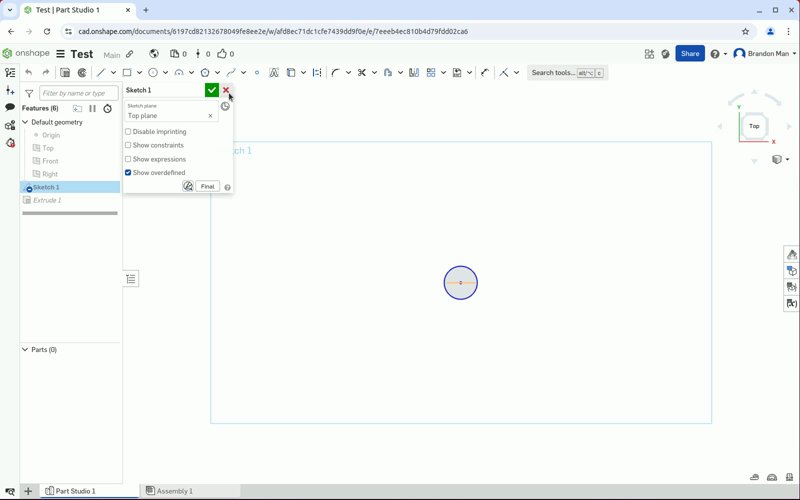
click(229, 92)
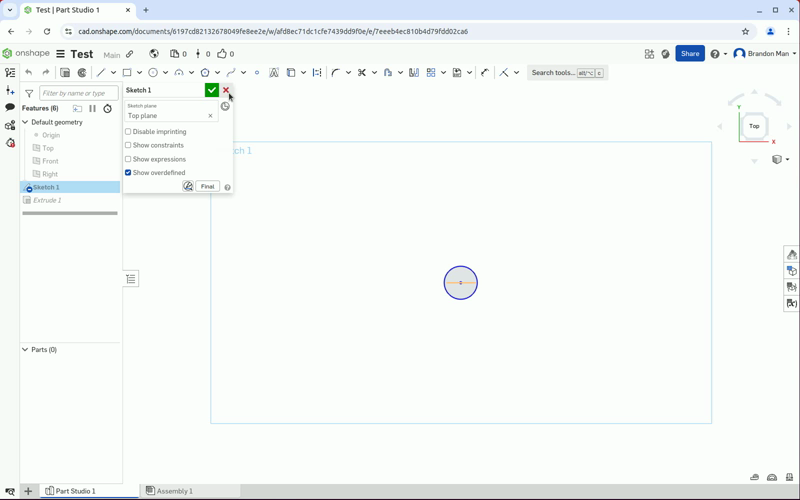
key(shift+s)
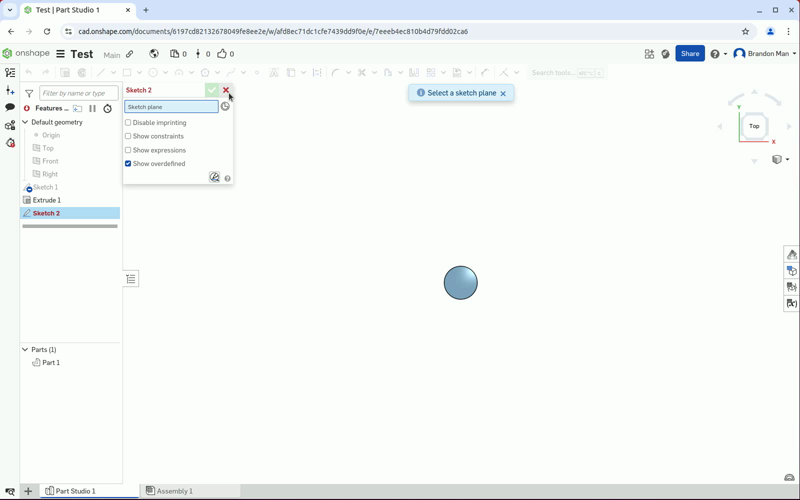
mouse_move(73, 150)
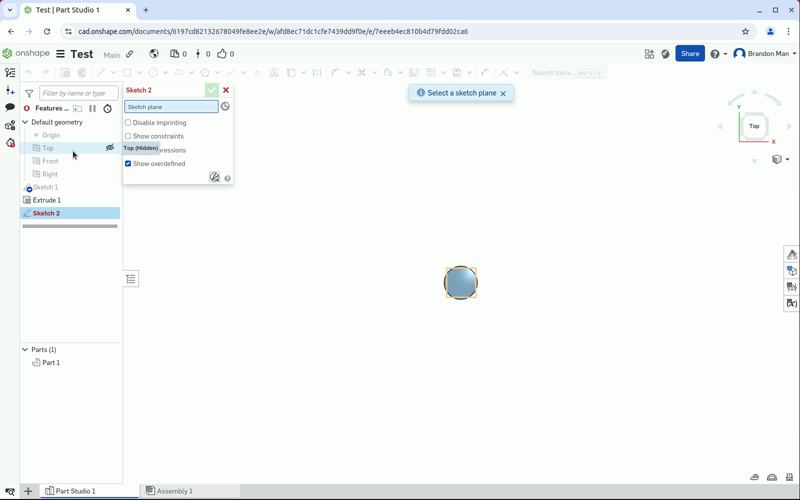
click(73, 150)
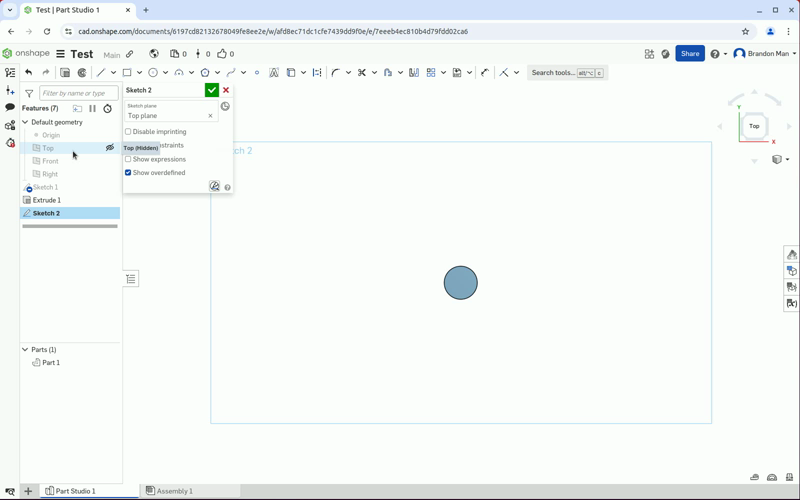
mouse_move(73, 352)
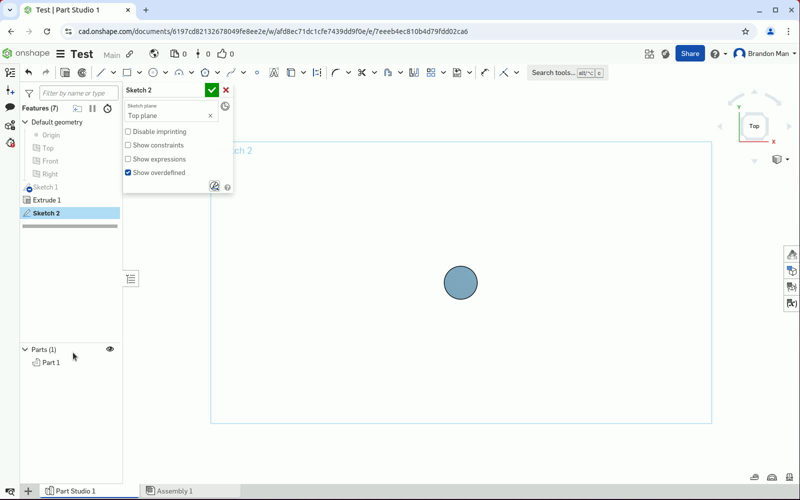
key(y)
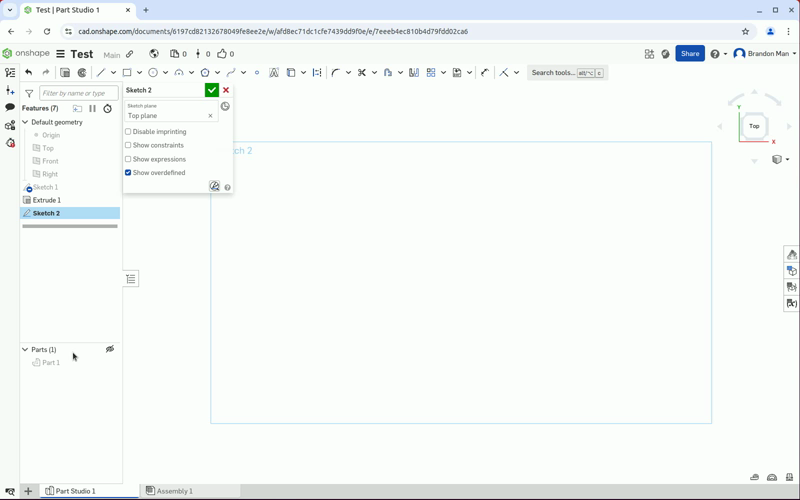
key(l)
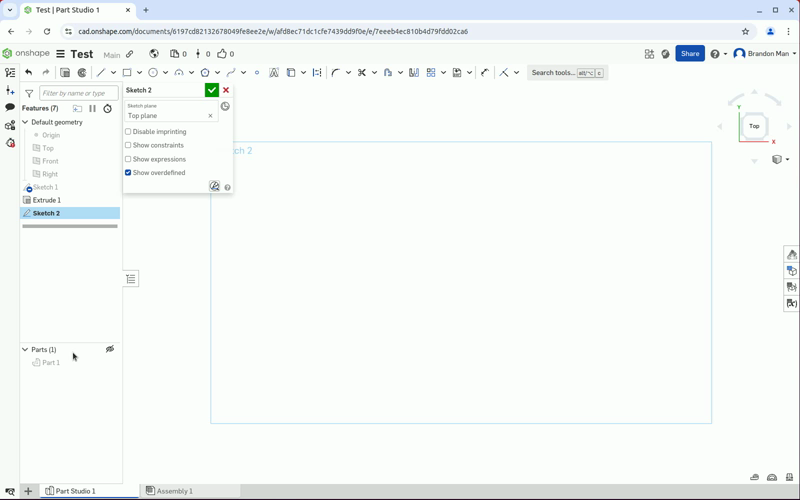
key_down(shift)
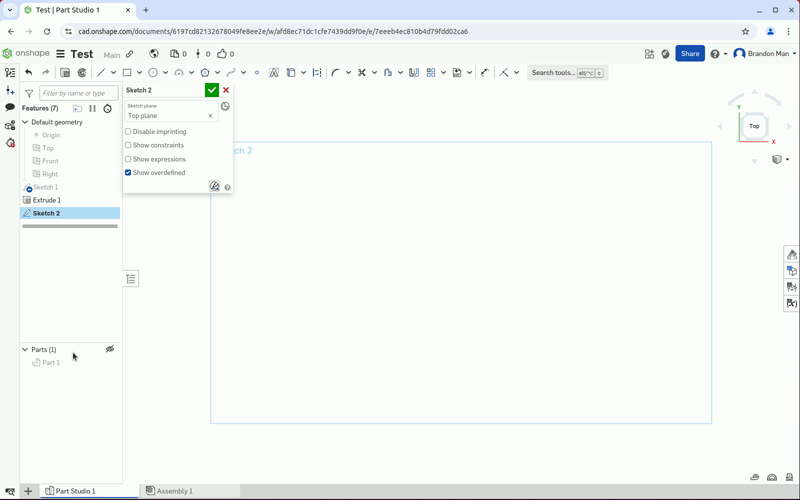
mouse_move(460, 299)
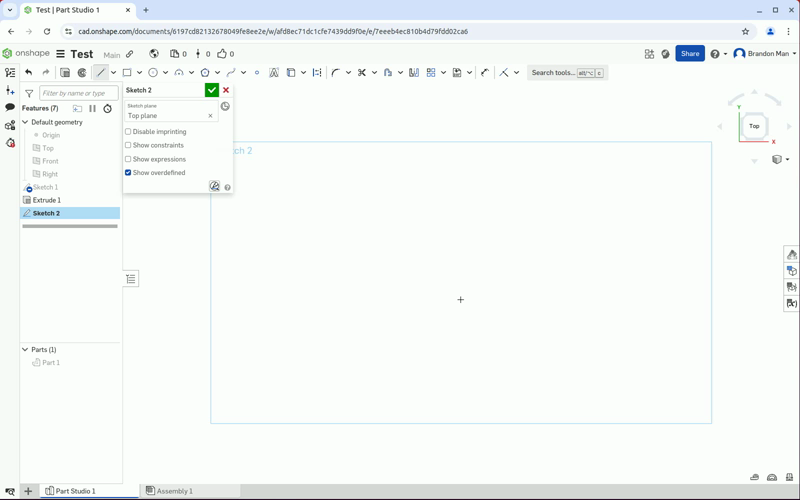
click(460, 299)
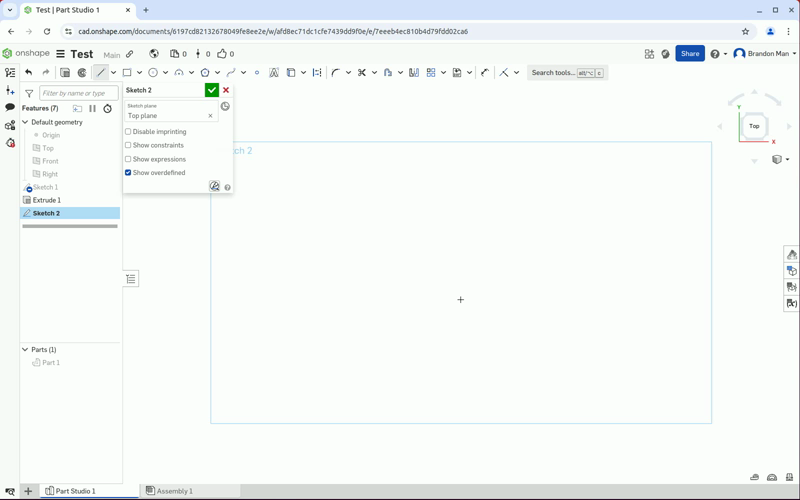
key_up(shift)
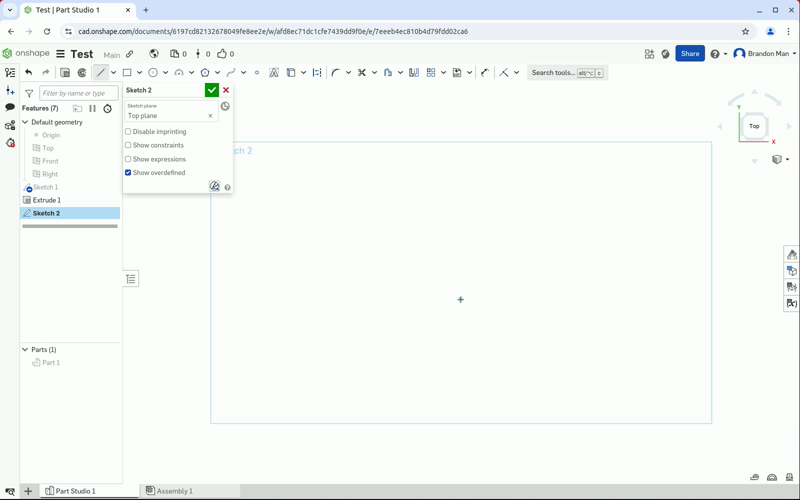
key_down(shift)
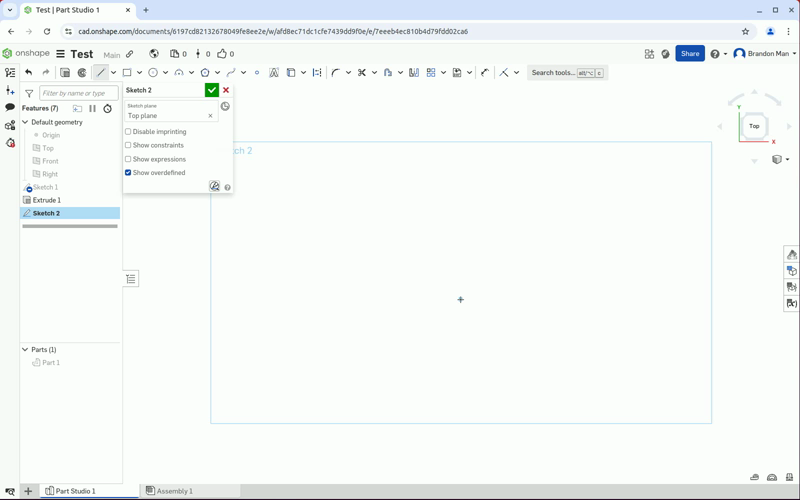
mouse_move(556, 299)
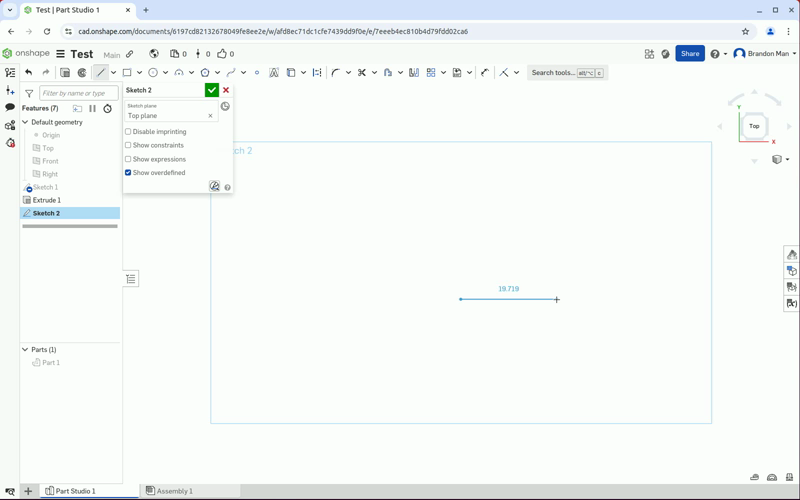
click(556, 299)
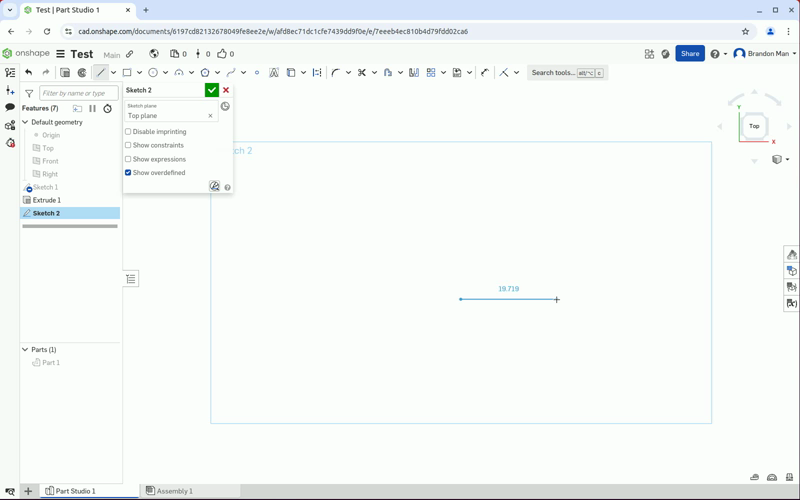
key_up(shift)
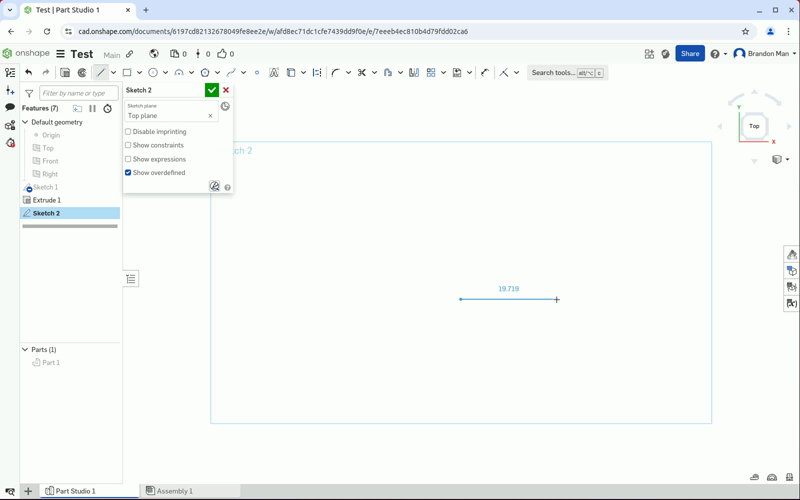
key(esc)
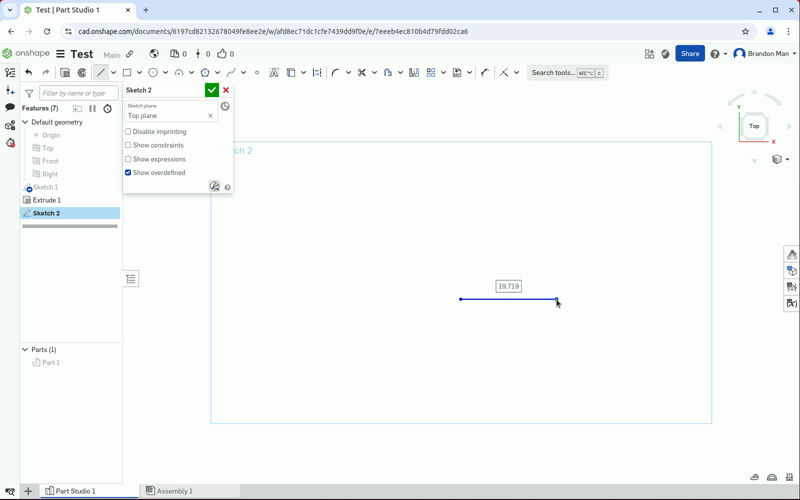
key(a)
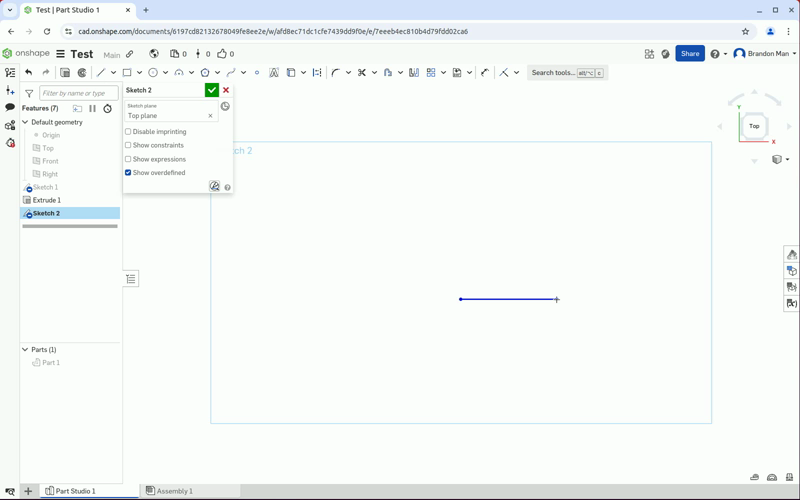
mouse_move(556, 299)
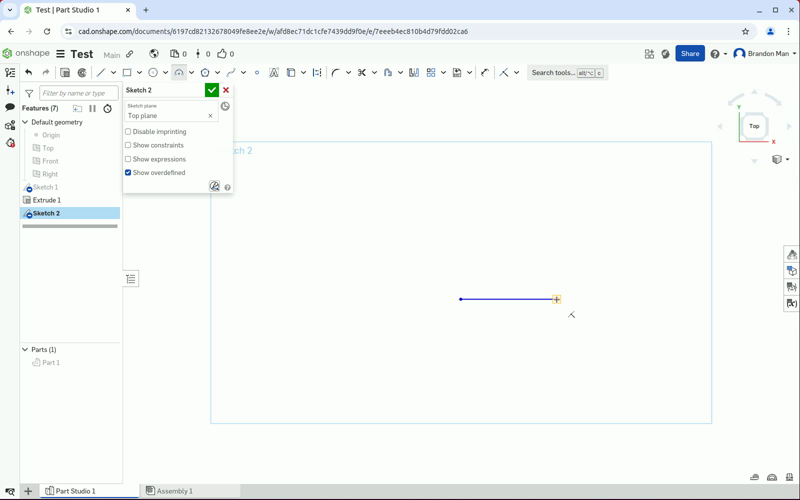
click(556, 299)
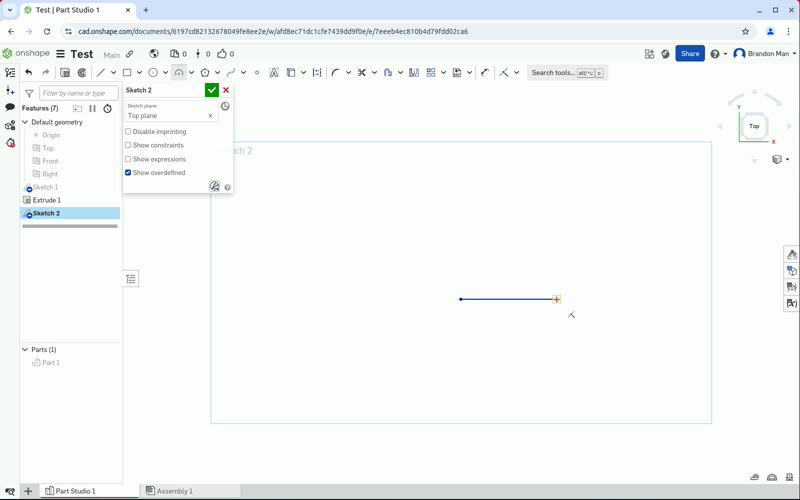
key_down(shift)
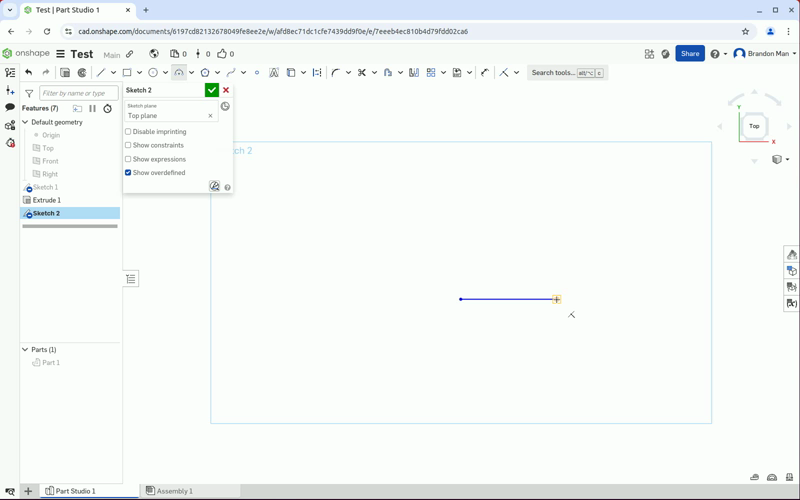
mouse_move(556, 267)
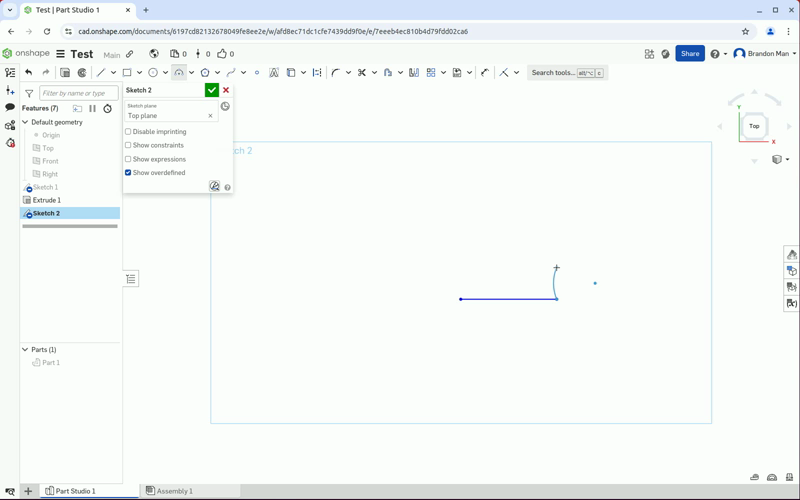
click(556, 267)
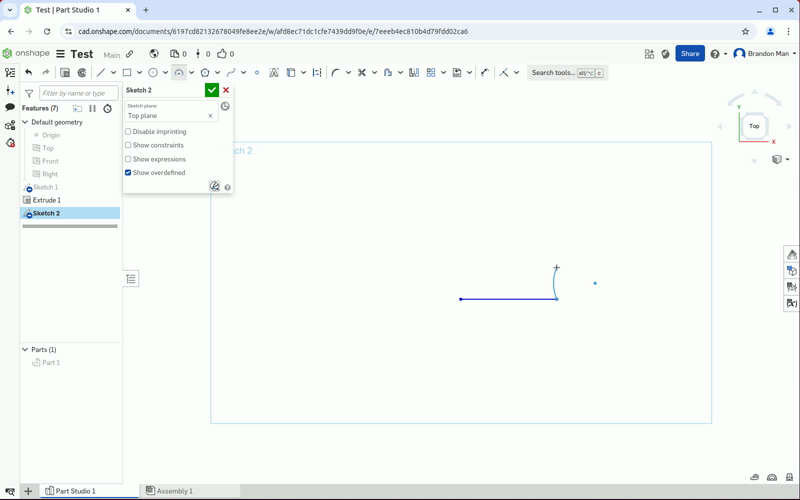
mouse_move(572, 283)
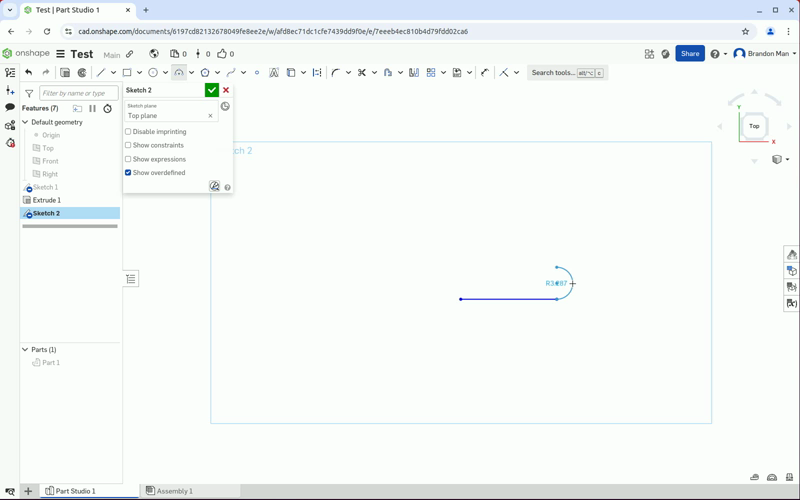
click(572, 283)
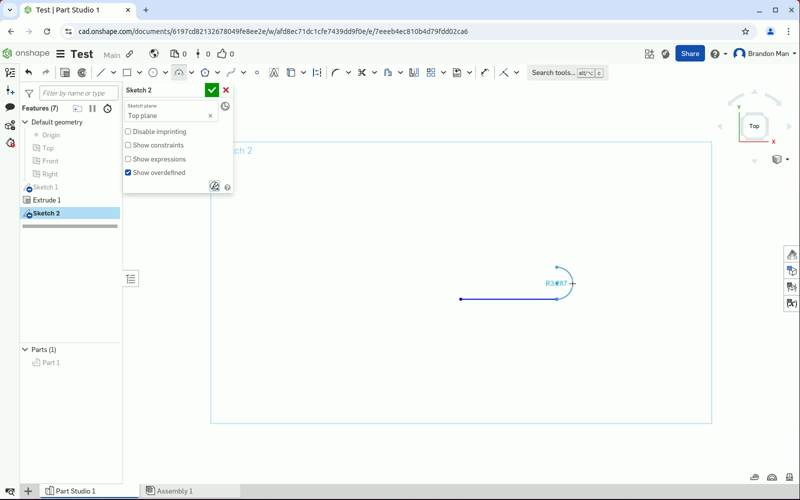
key_up(shift)
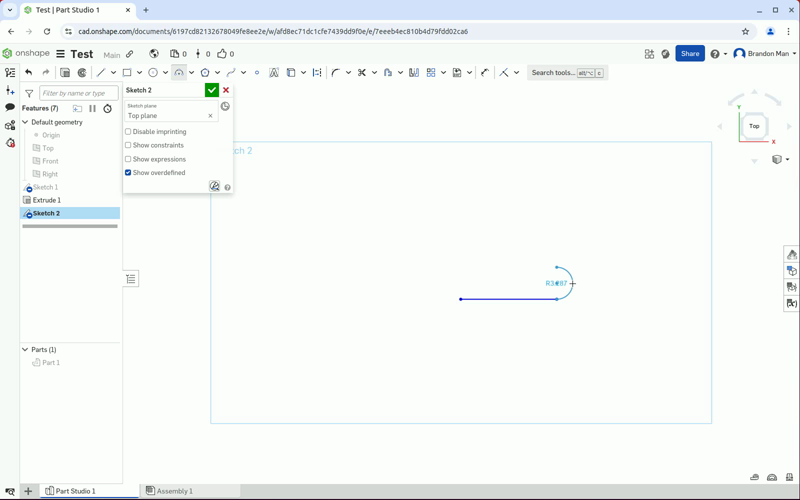
key(esc)
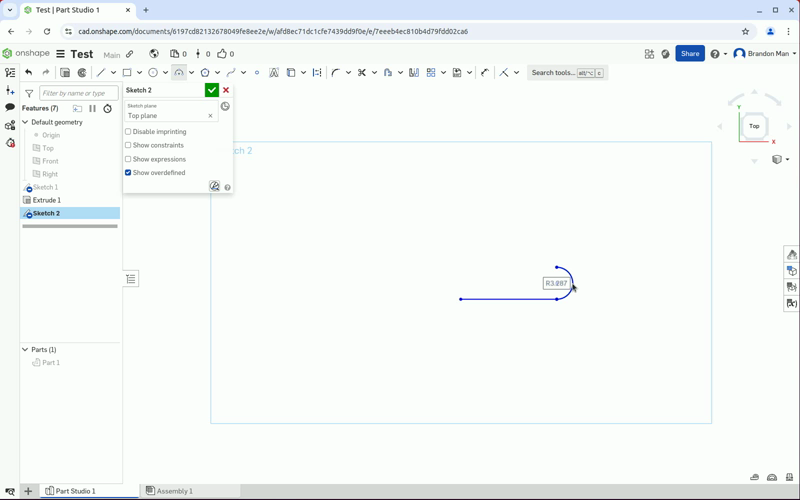
key(l)
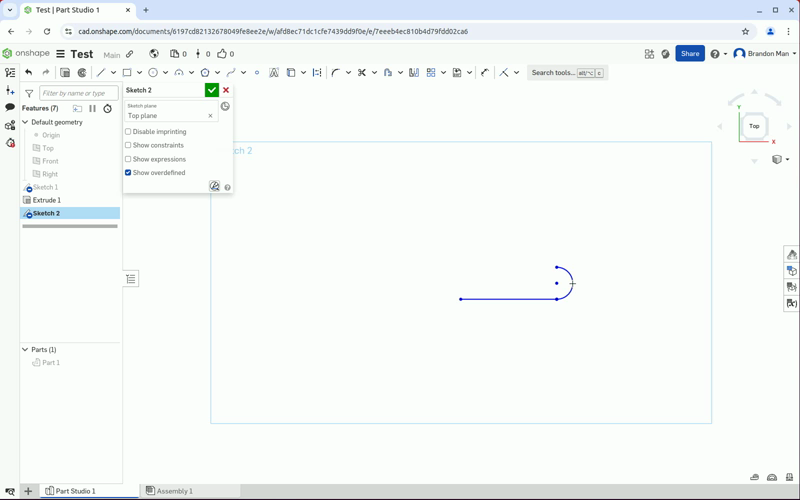
mouse_move(556, 267)
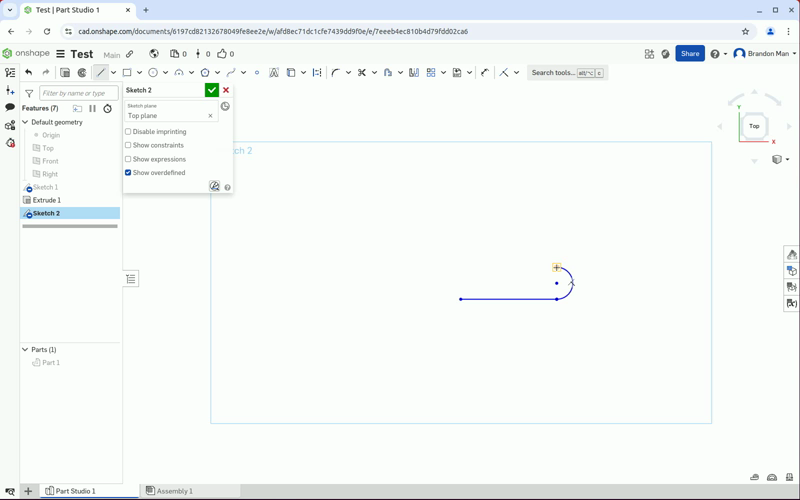
click(556, 267)
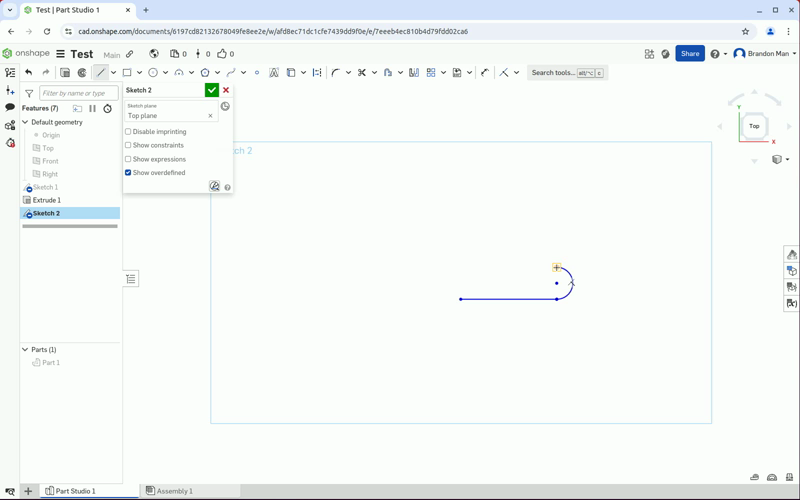
key_down(shift)
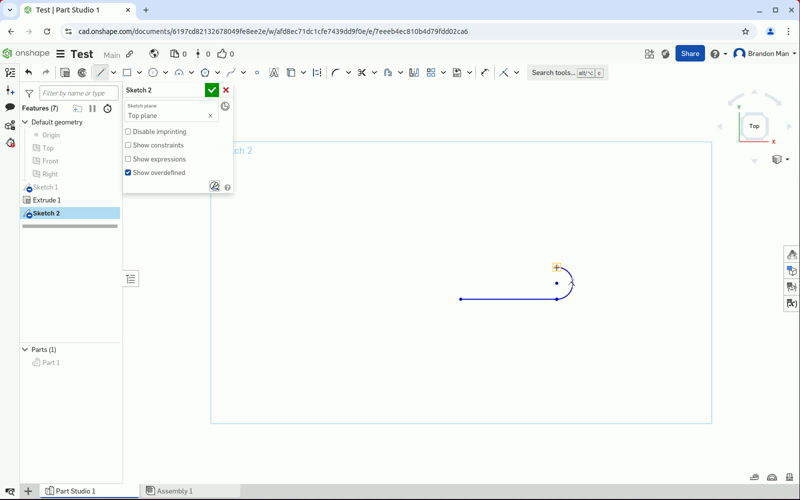
mouse_move(460, 267)
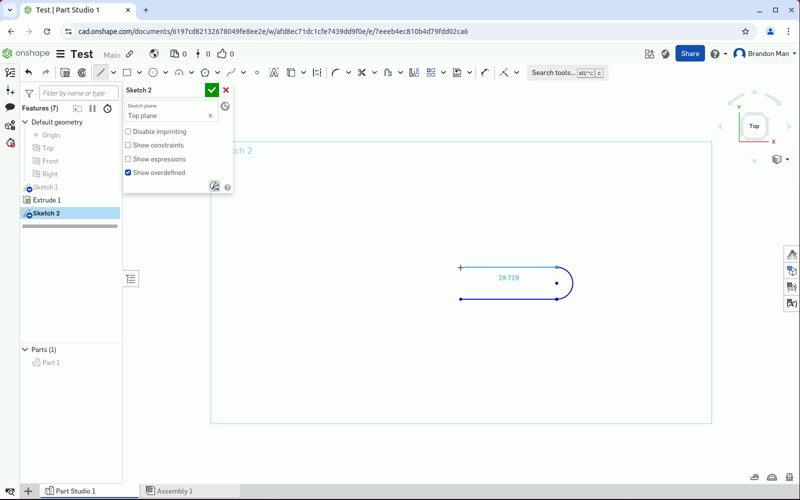
click(460, 267)
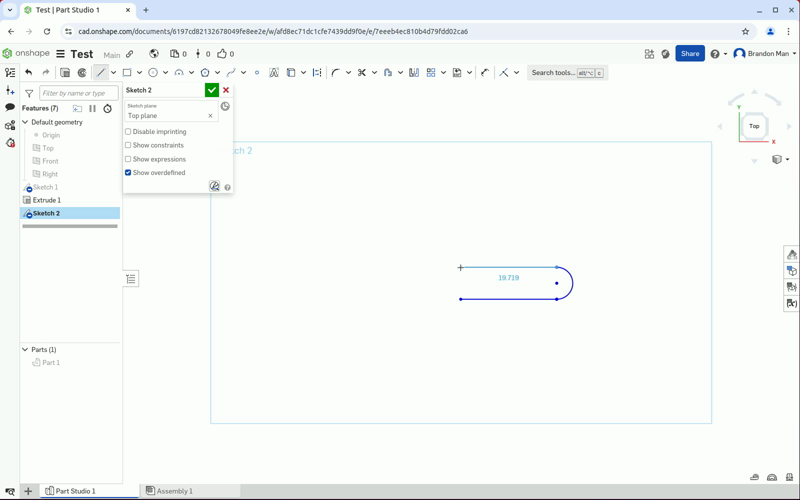
key_up(shift)
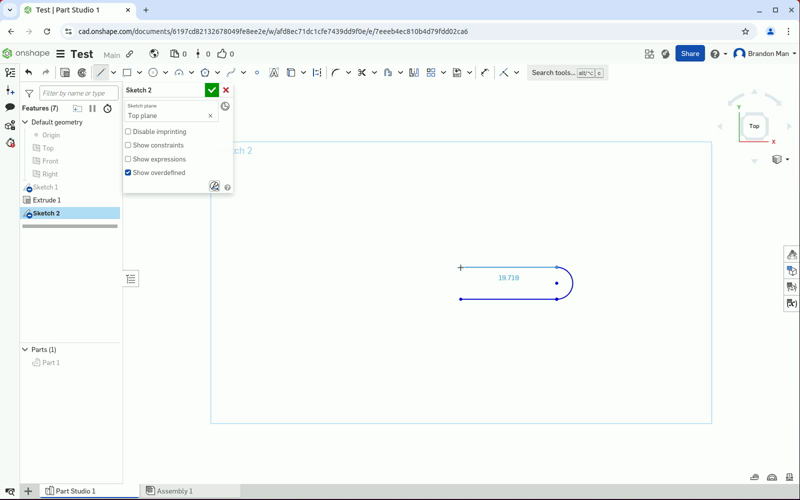
key(esc)
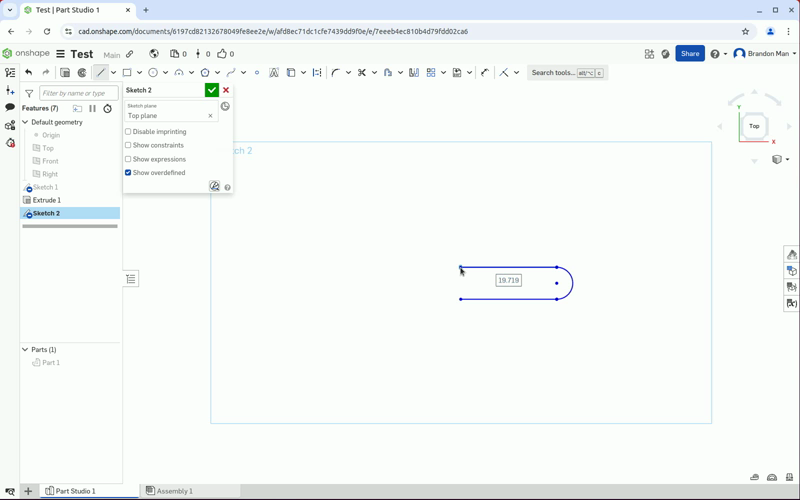
key(a)
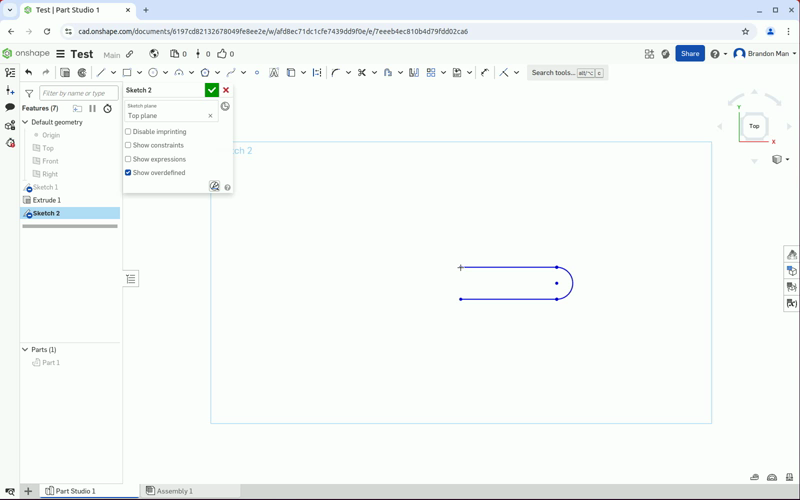
mouse_move(460, 267)
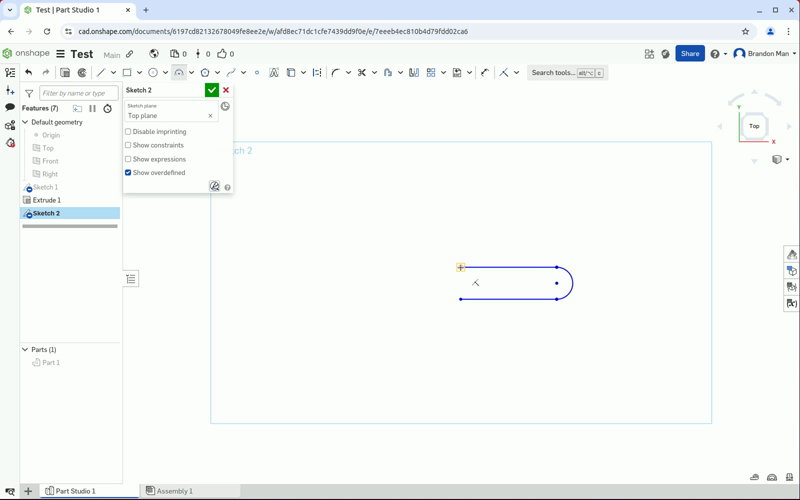
click(460, 267)
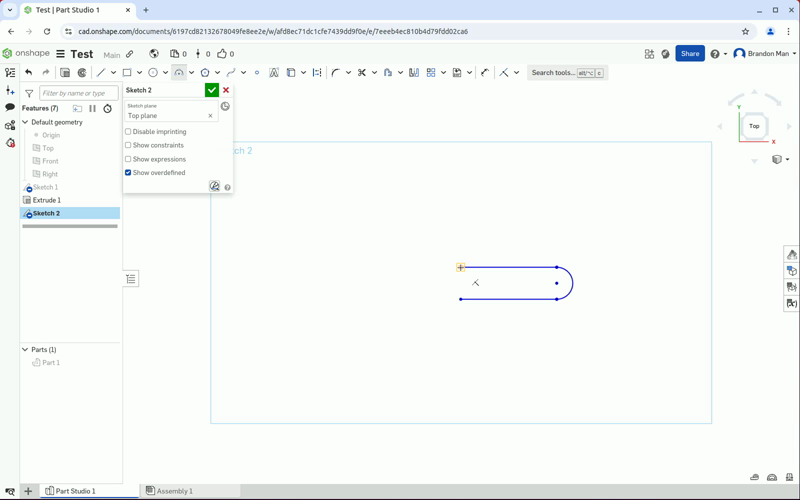
mouse_move(460, 299)
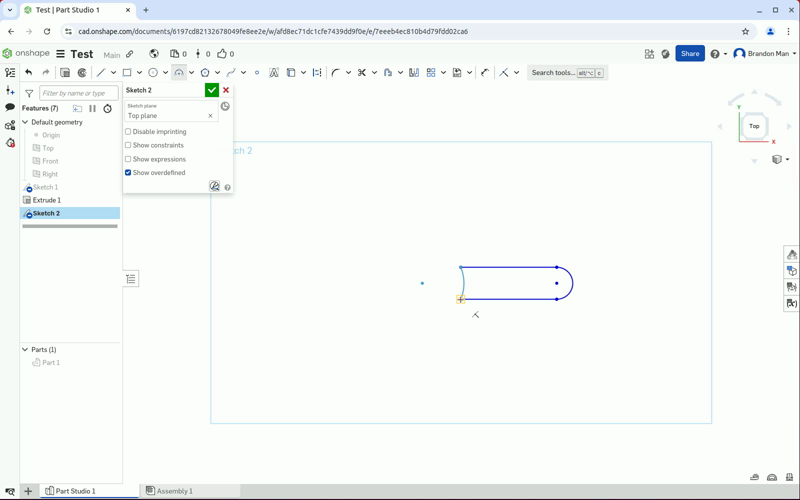
click(460, 299)
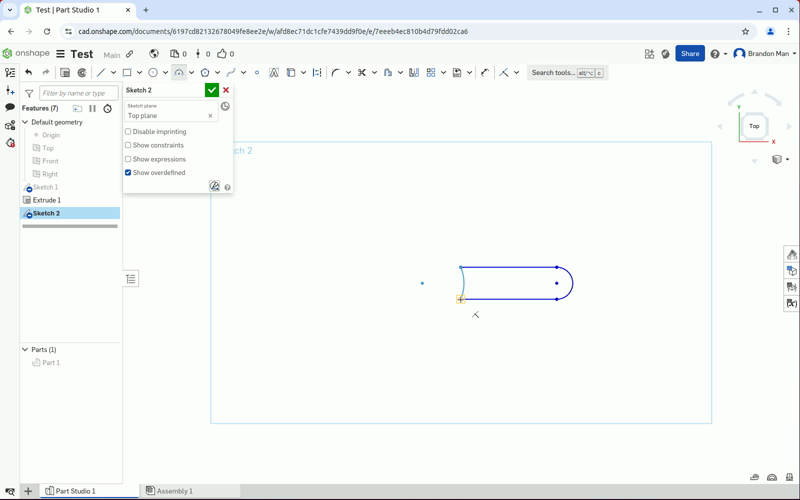
key_down(shift)
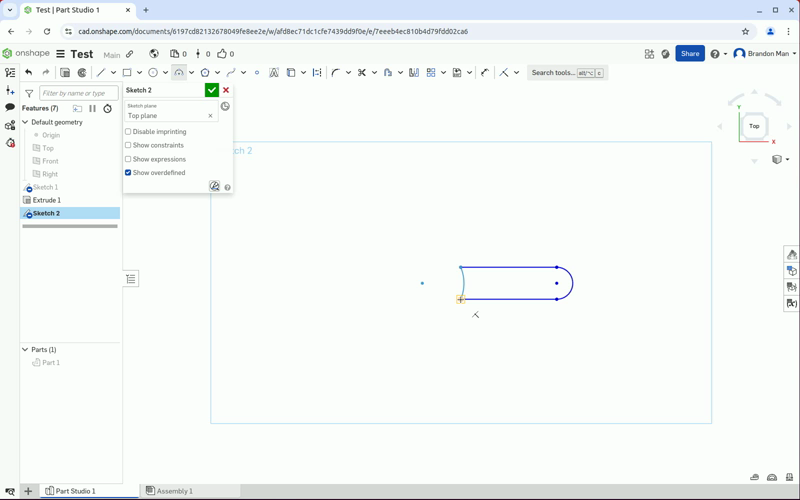
mouse_move(476, 283)
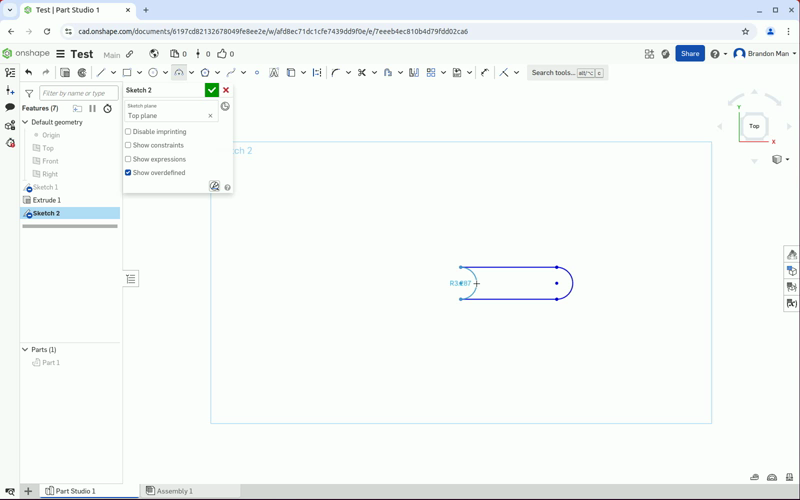
click(476, 283)
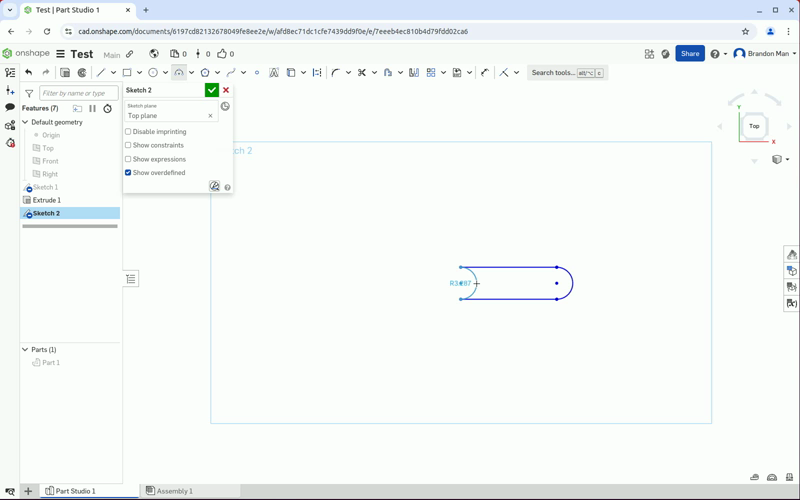
key_up(shift)
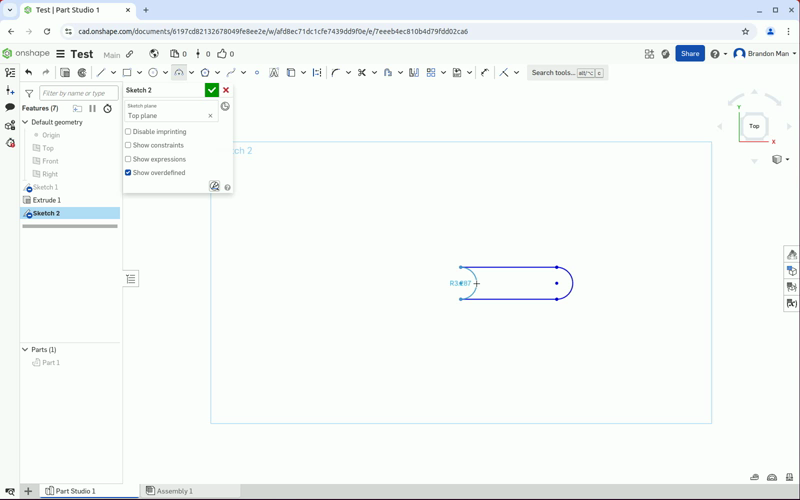
key(esc)
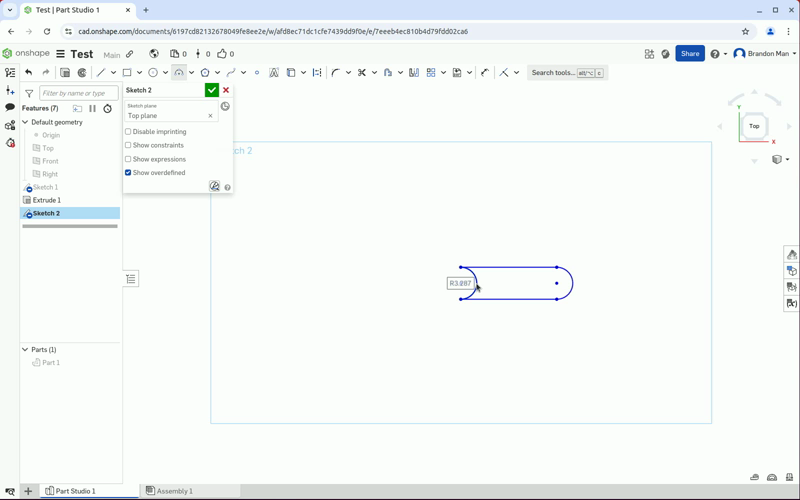
mouse_move(554, 272)
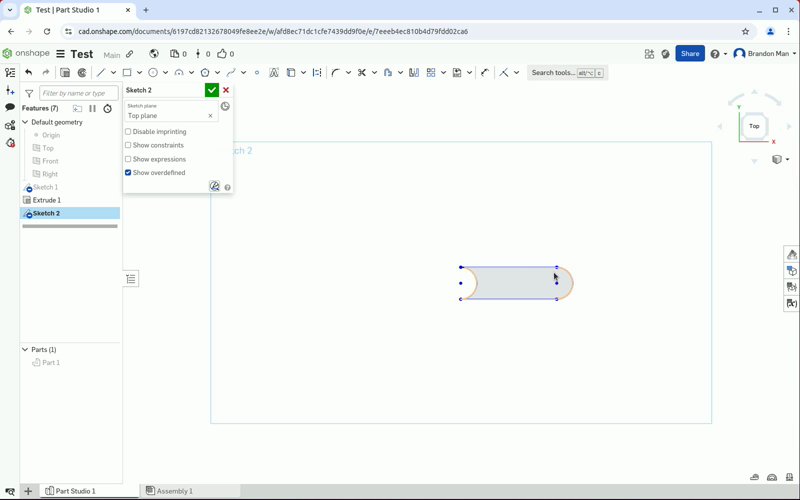
scroll(6)
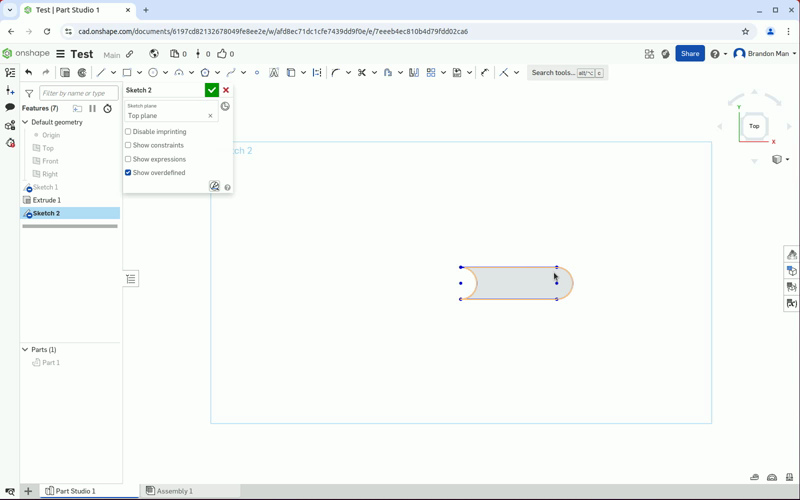
scroll(6)
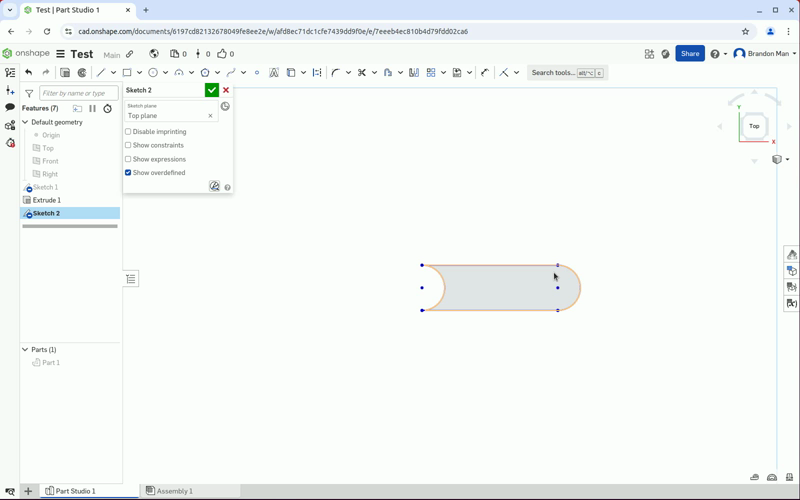
scroll(6)
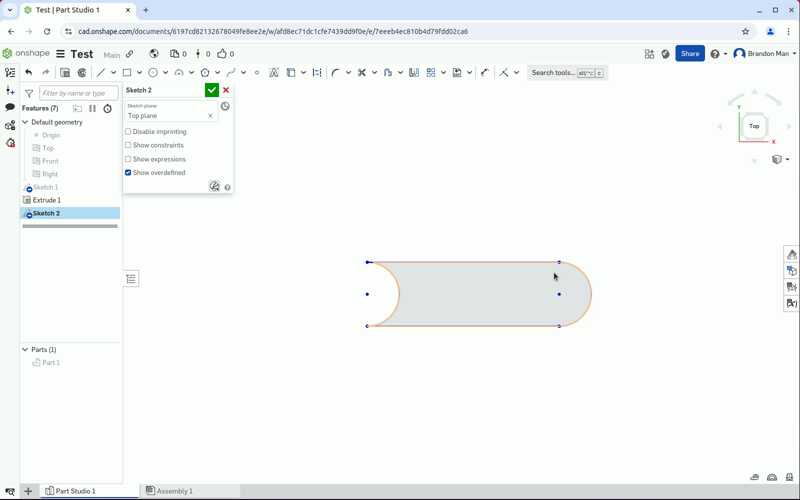
scroll(6)
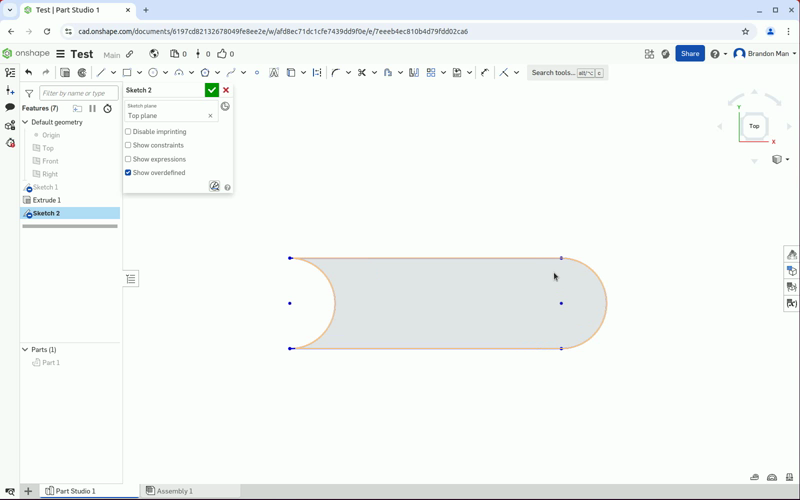
scroll(6)
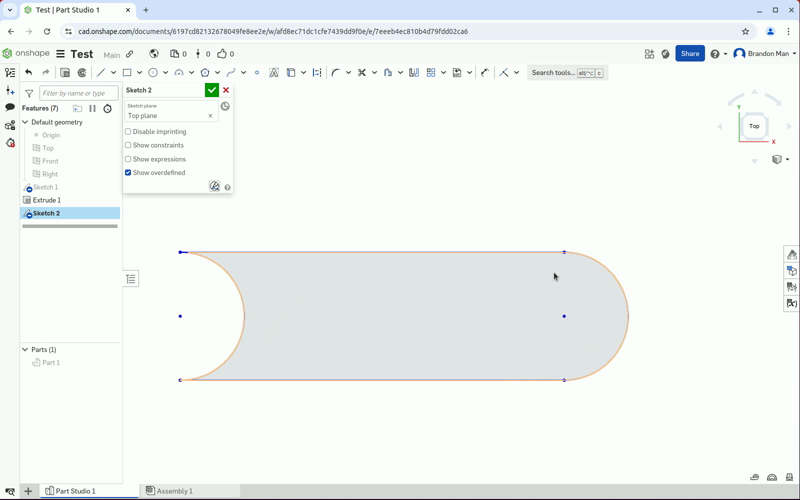
scroll(6)
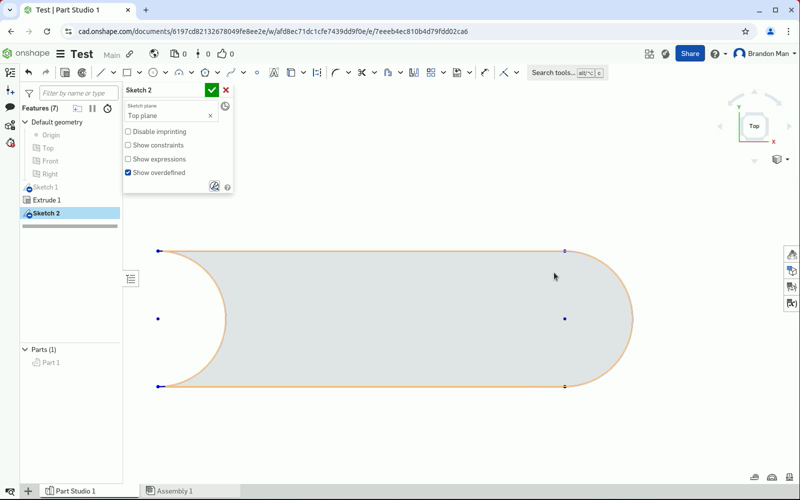
scroll(6)
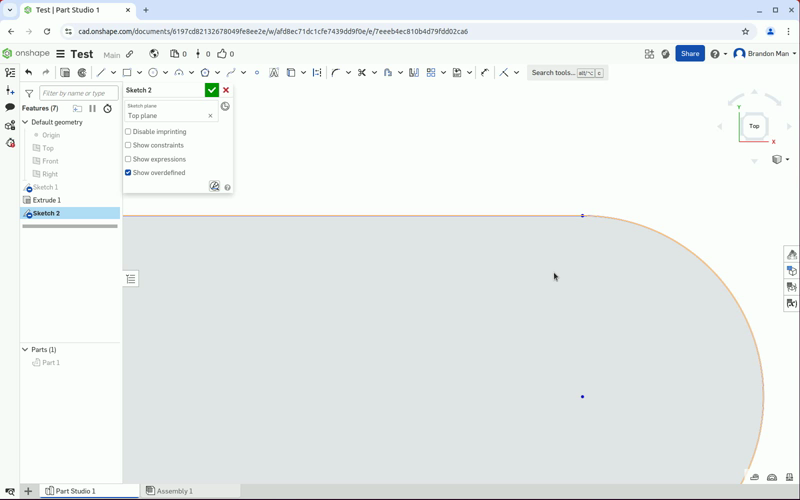
click(554, 272)
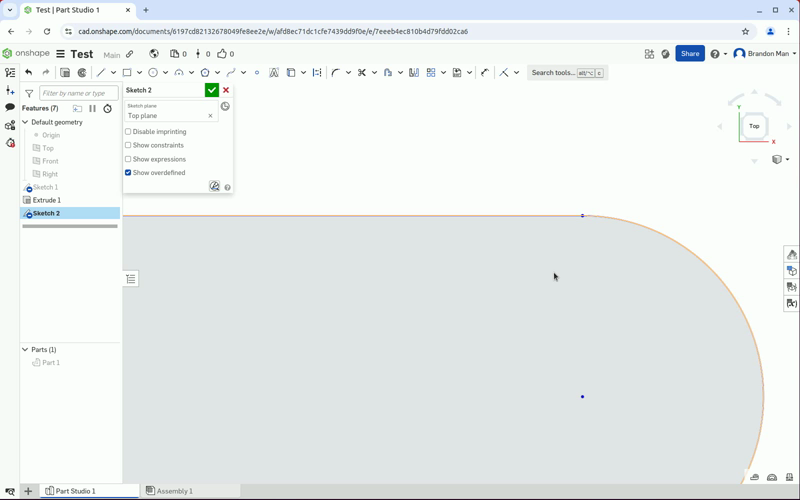
scroll(-6)
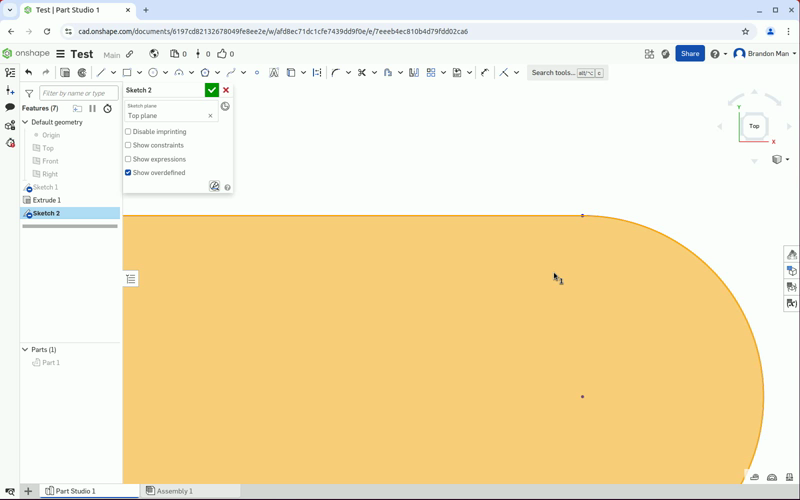
scroll(-6)
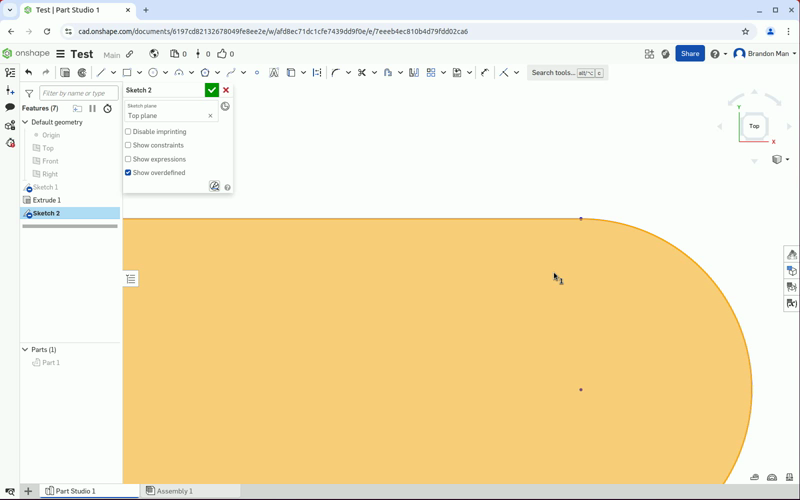
scroll(-6)
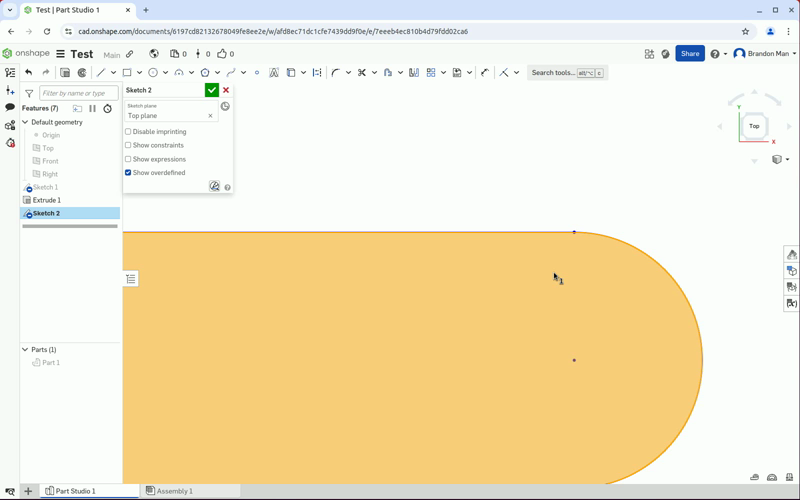
scroll(-6)
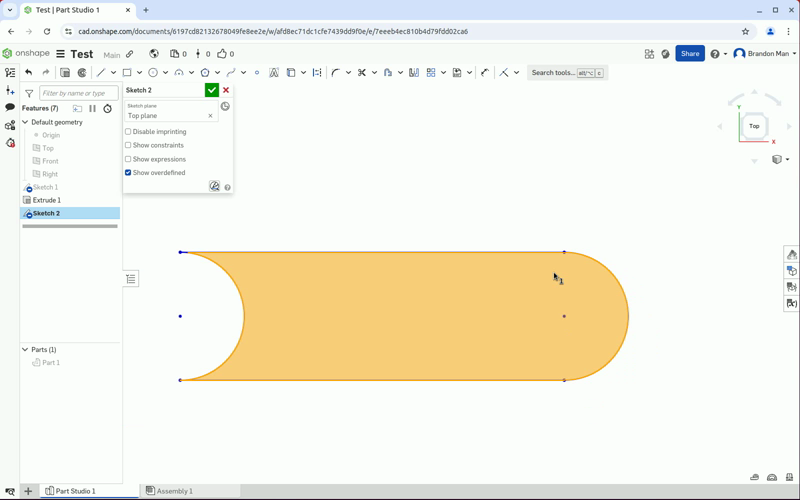
scroll(-6)
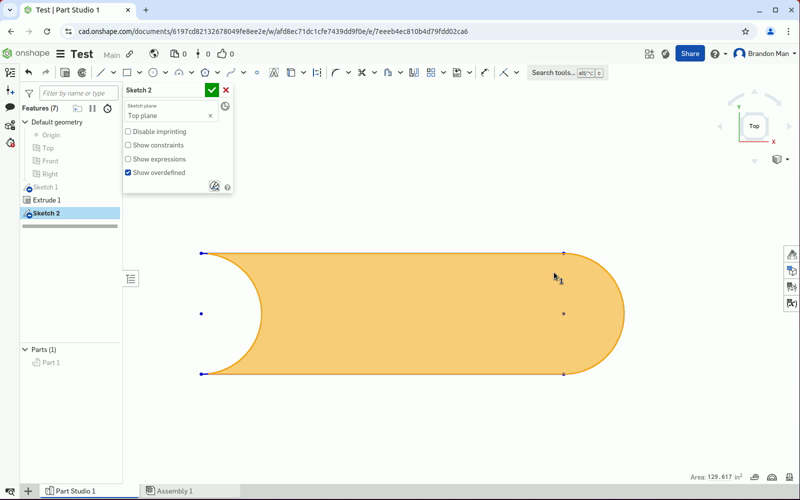
scroll(-6)
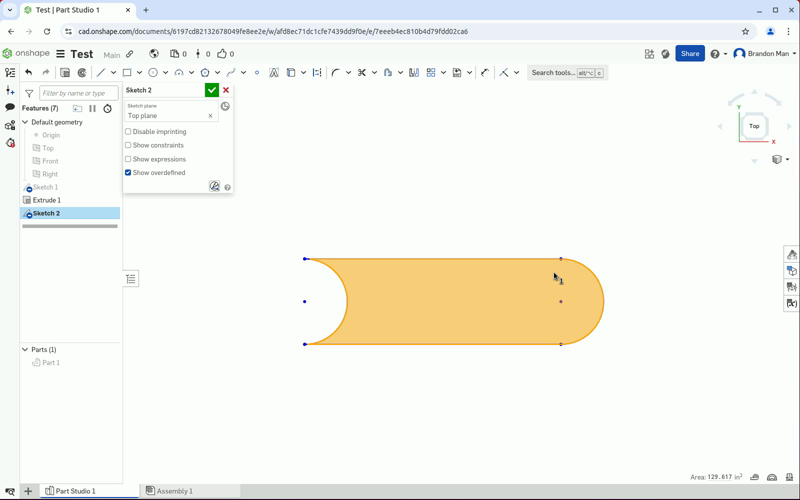
scroll(-6)
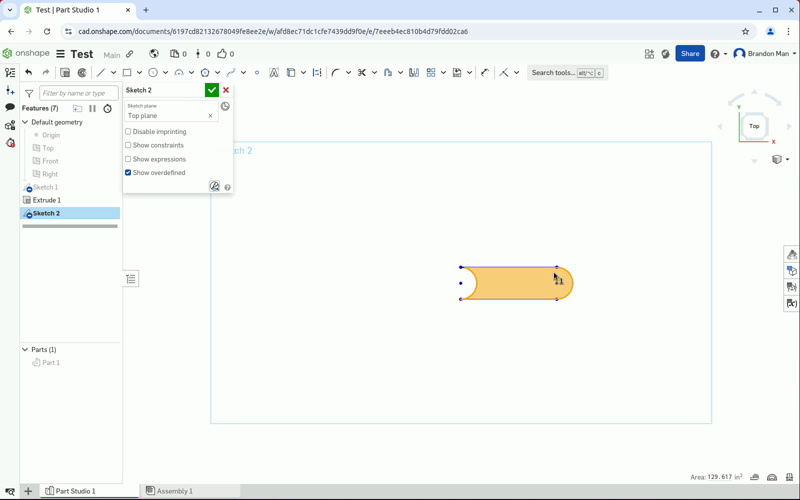
mouse_move(73, 352)
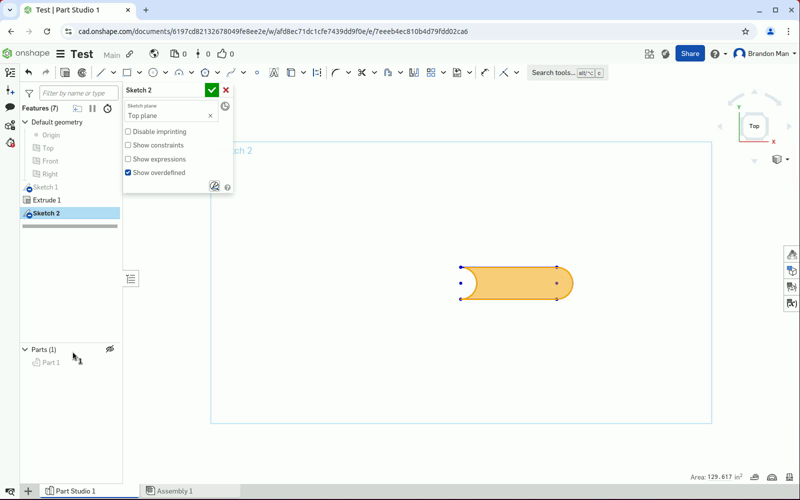
key(shift+y)
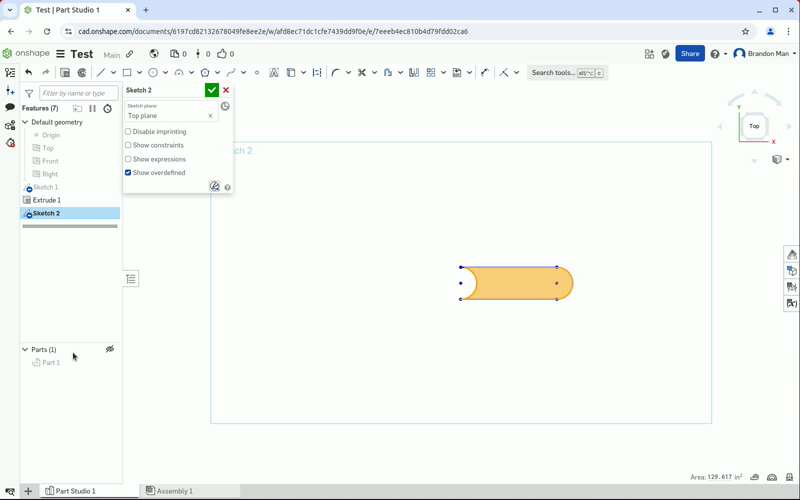
key(shift+e)
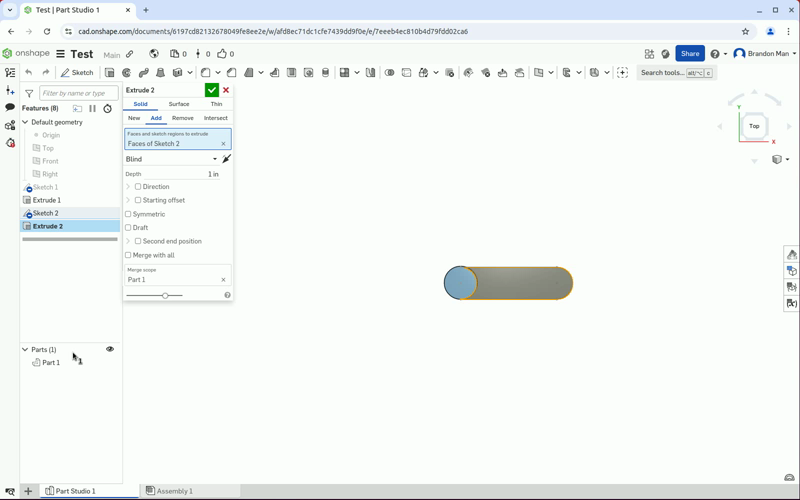
mouse_move(143, 106)
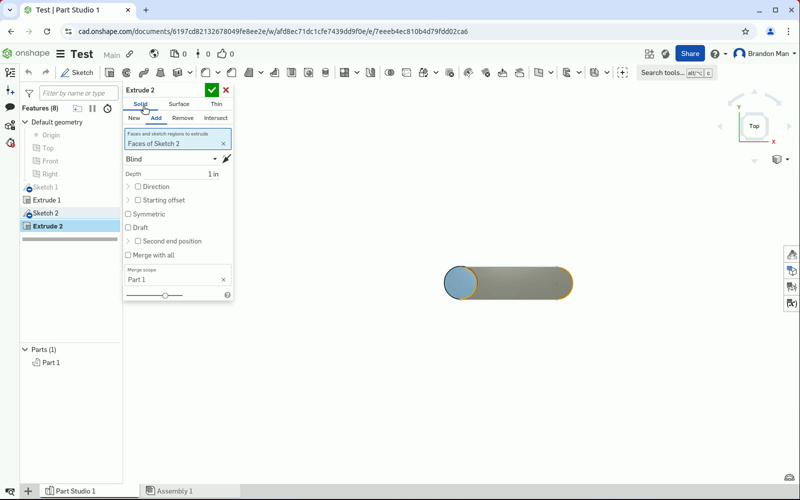
click(143, 106)
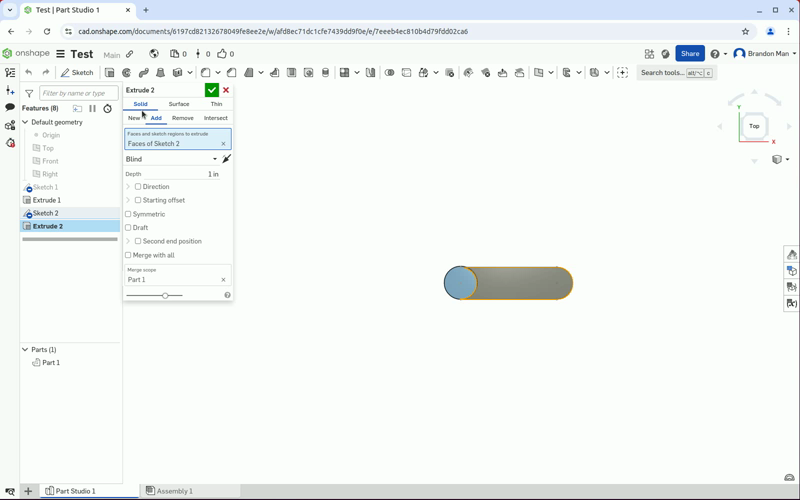
mouse_move(137, 120)
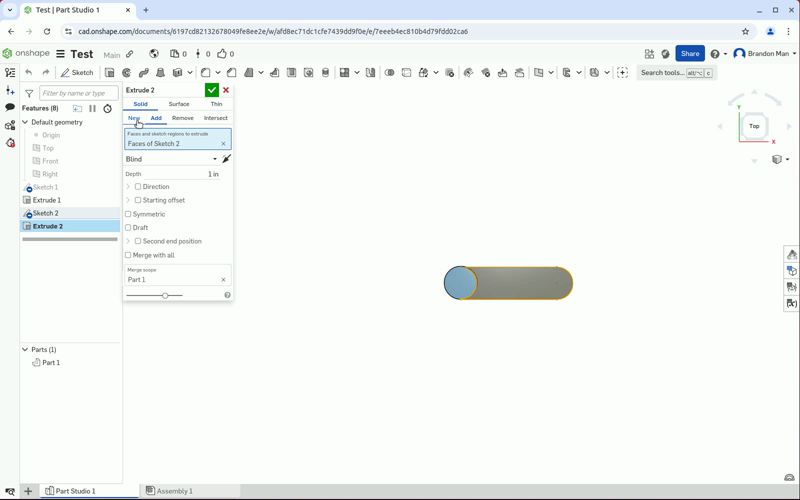
click(137, 120)
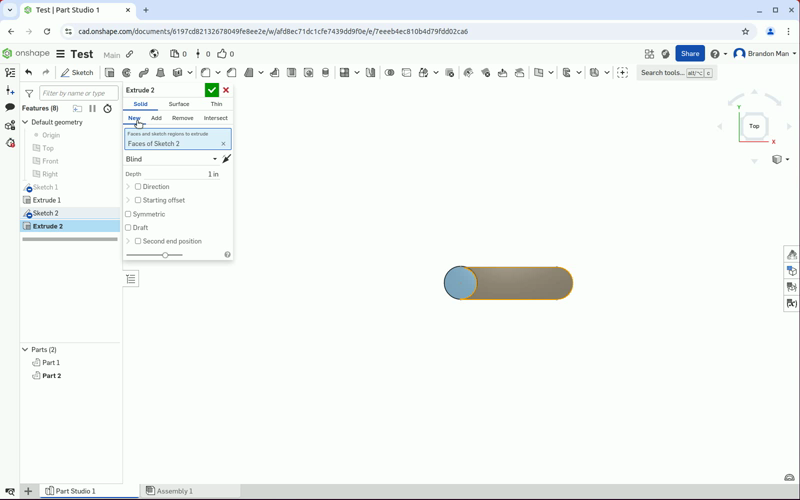
key(tab, 4)
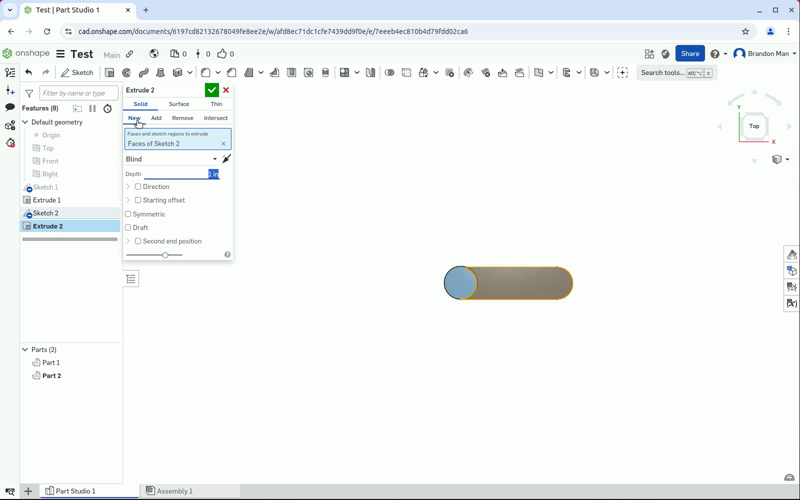
text(3.37)
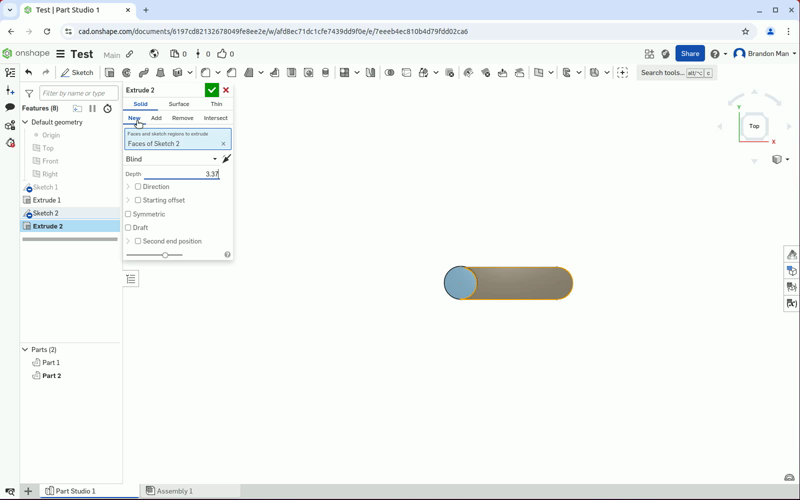
key(enter)
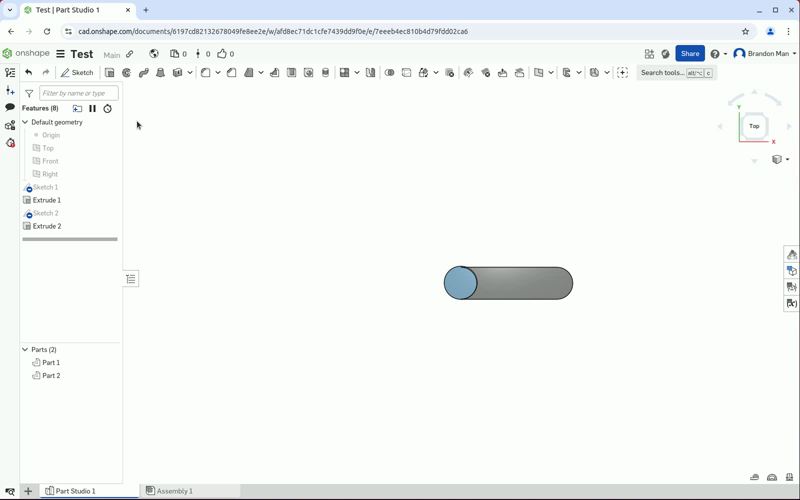
key(shift+h)
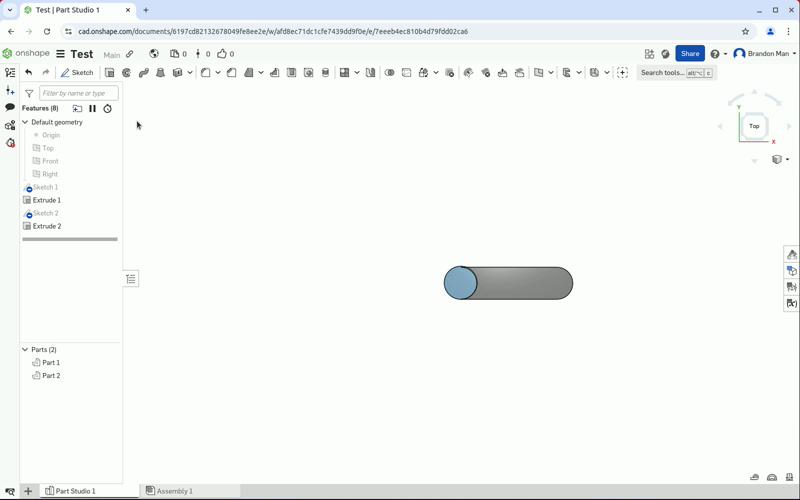
key(shift+h)
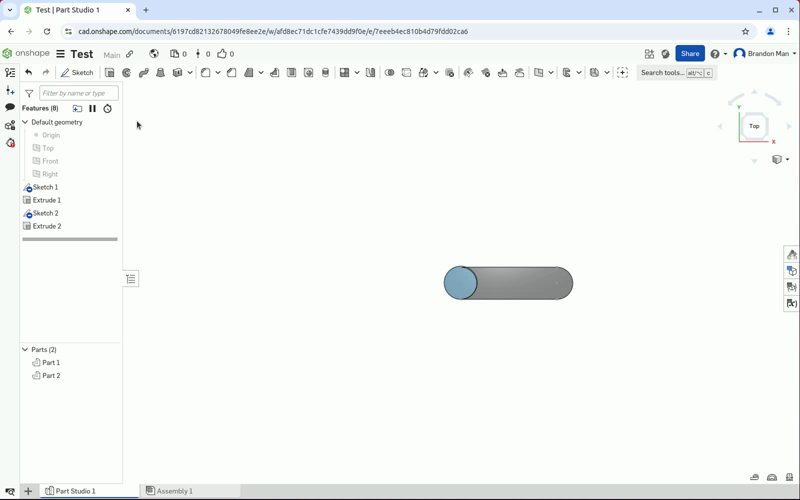
key(shift+7)
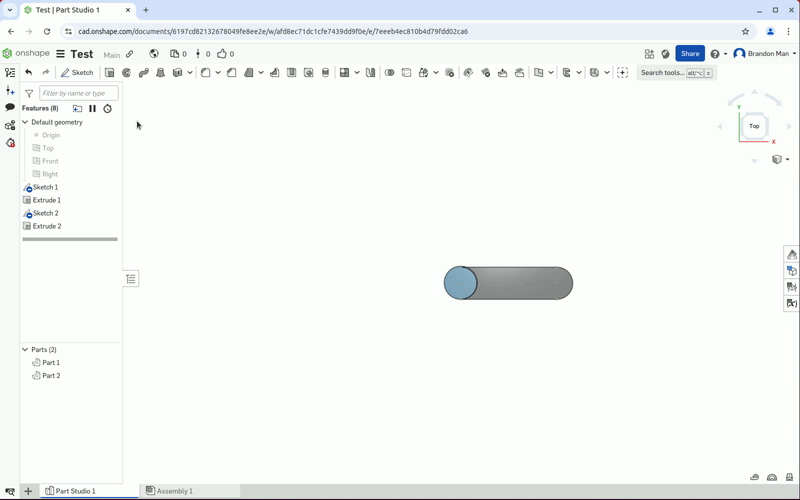
key(up, 3)
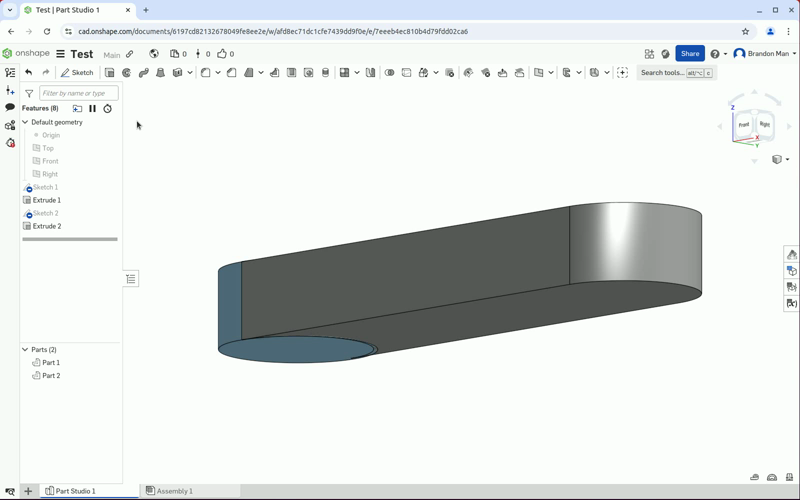
key(left, 3)
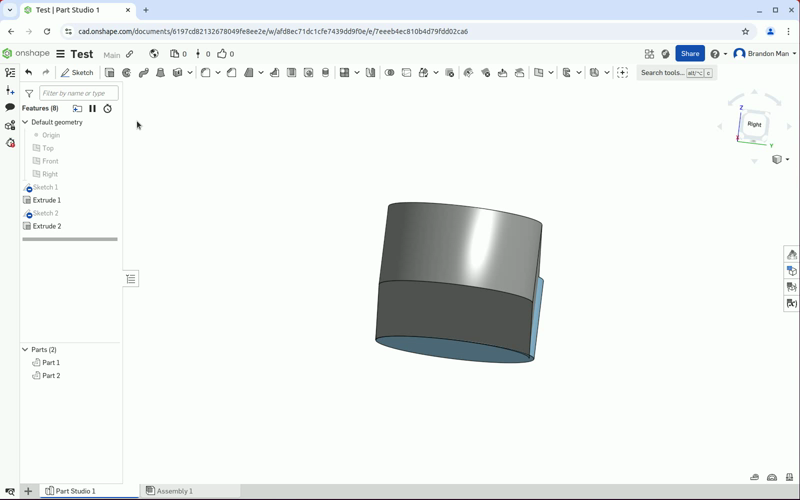
key(right, 3)
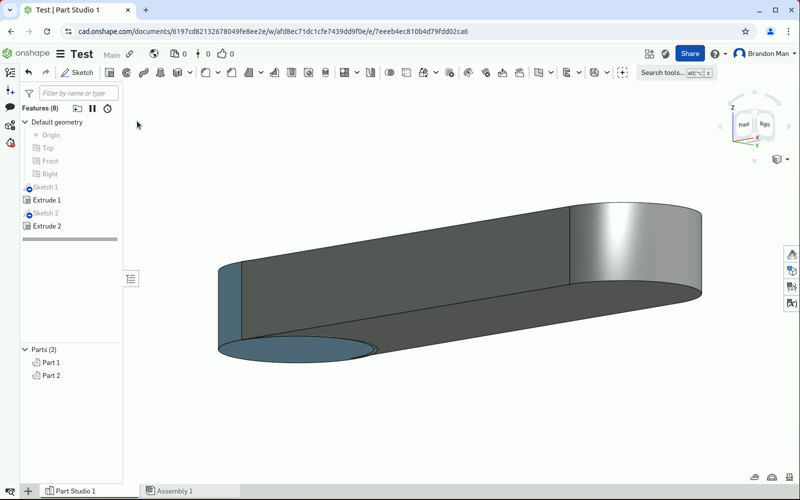
key(down, 3)
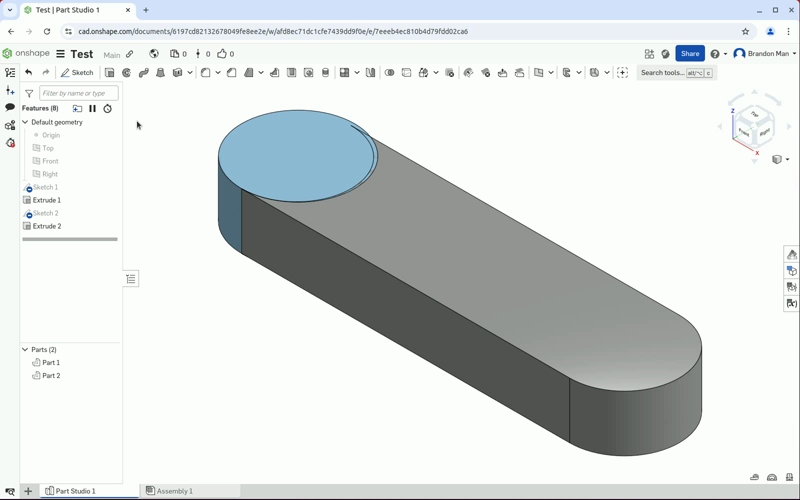
mouse_move(73, 189)
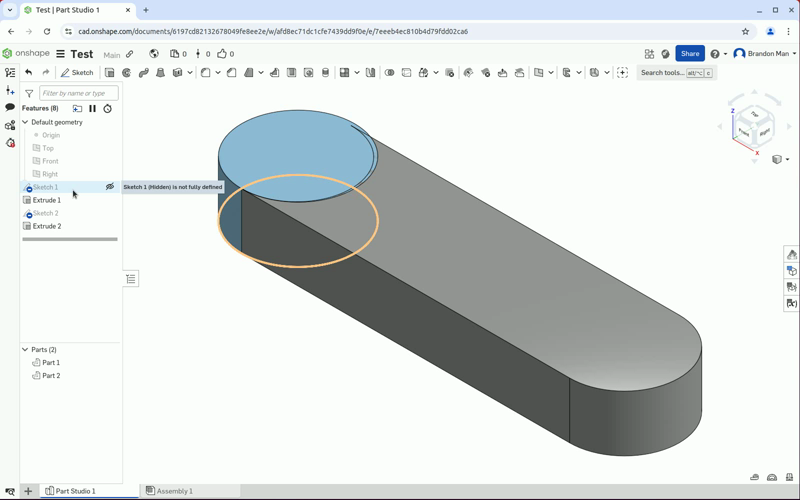
click(73, 189)